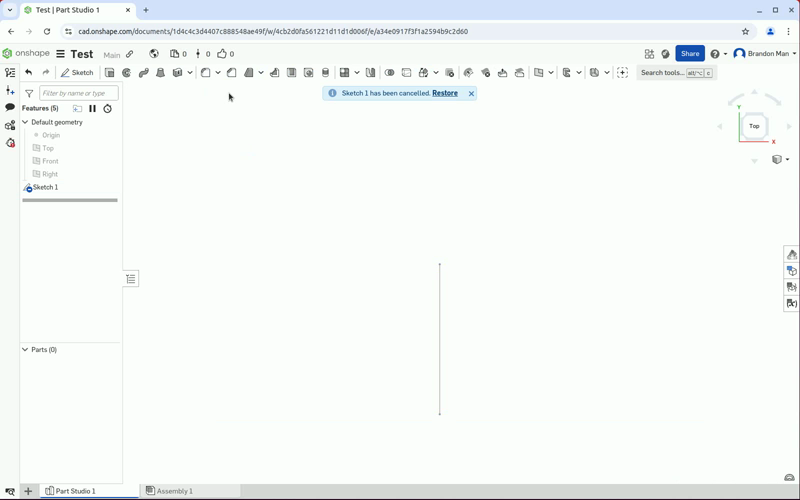
key(shift+h)
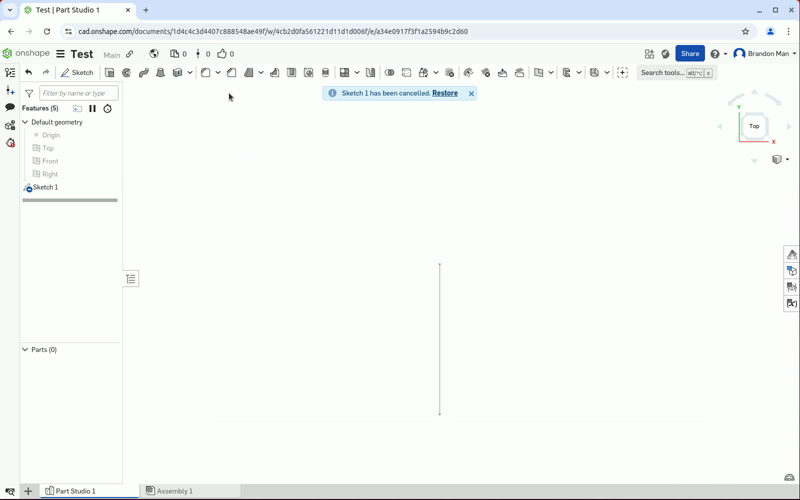
key(shift+s)
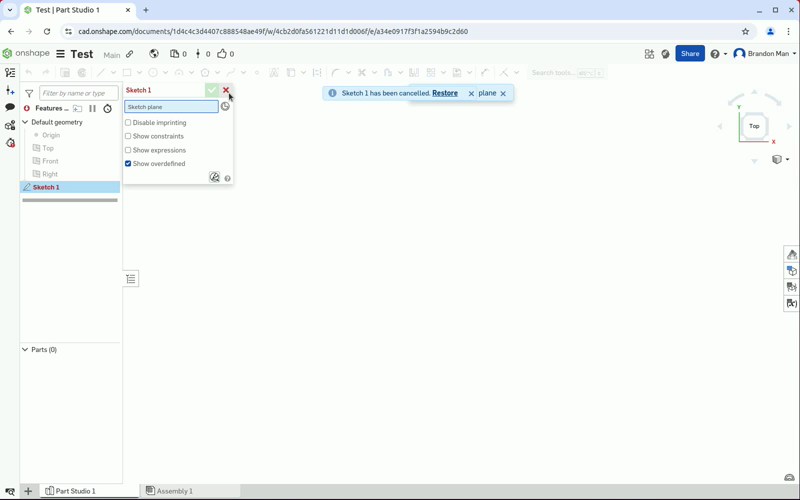
mouse_move(73, 150)
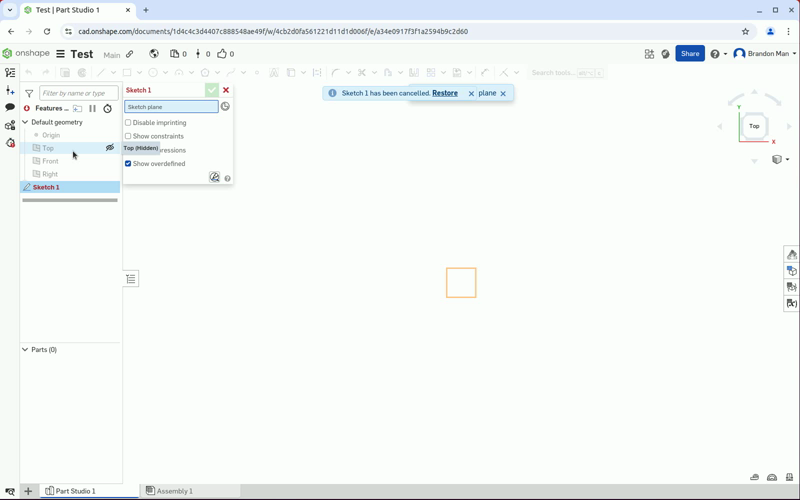
click(73, 150)
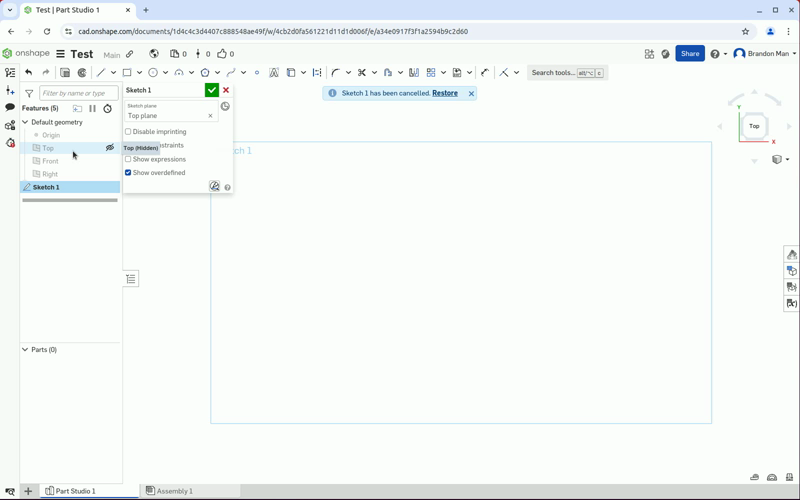
mouse_move(73, 352)
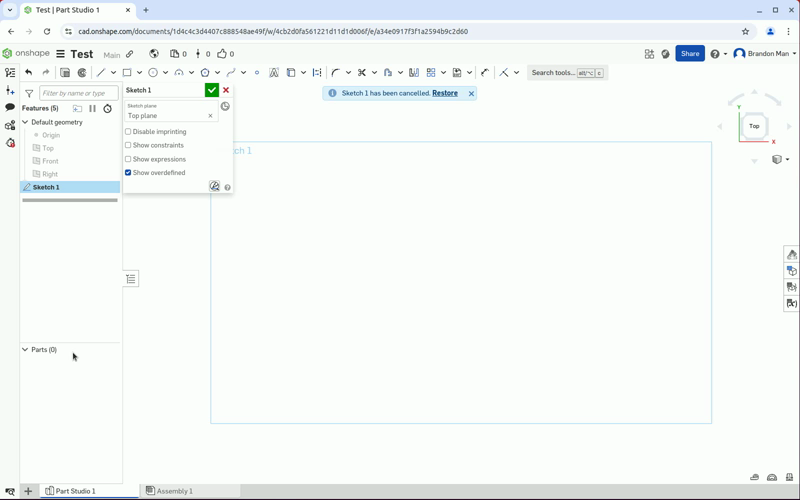
key(y)
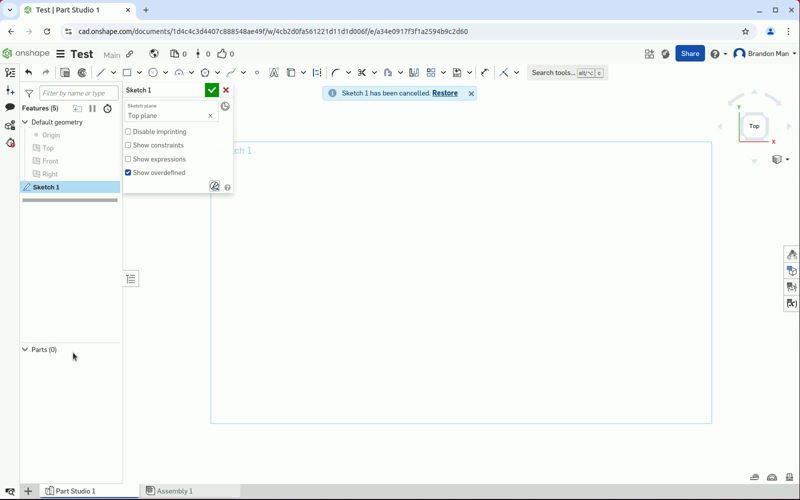
key(l)
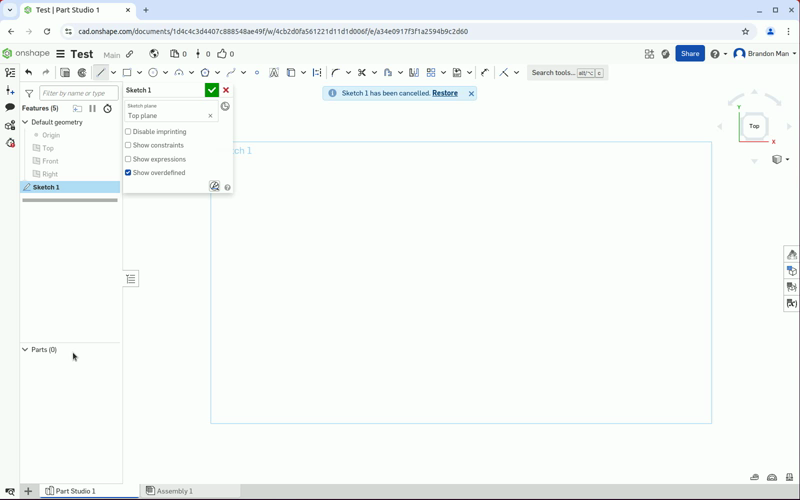
key_down(shift)
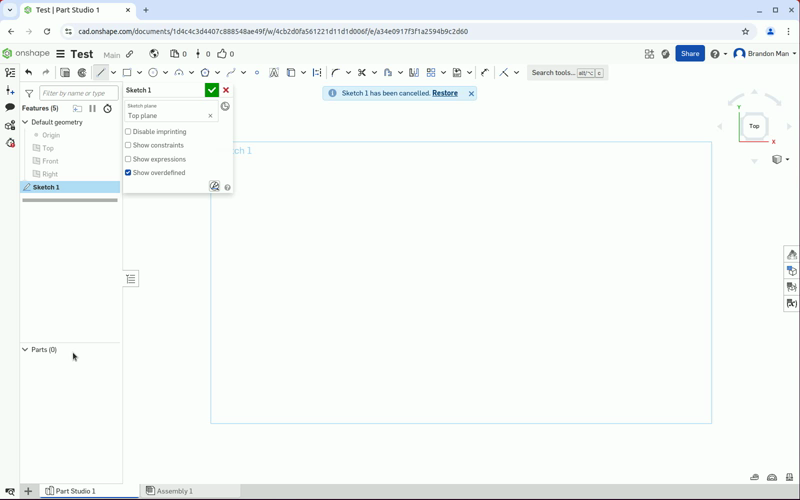
mouse_move(515, 290)
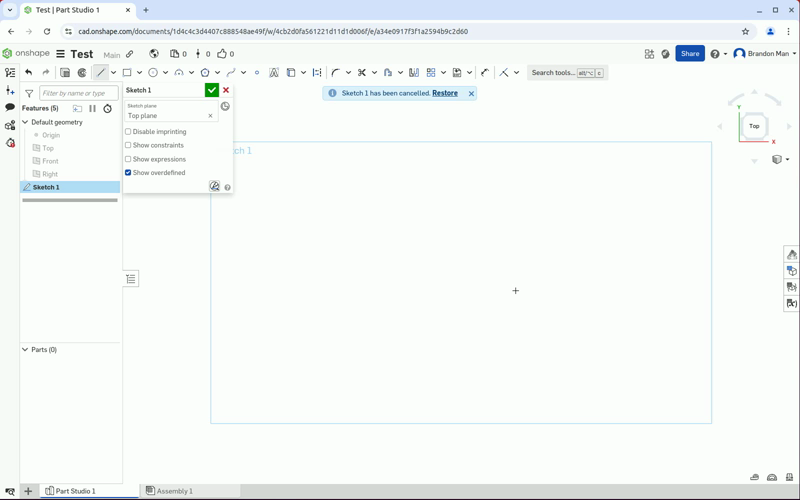
click(515, 290)
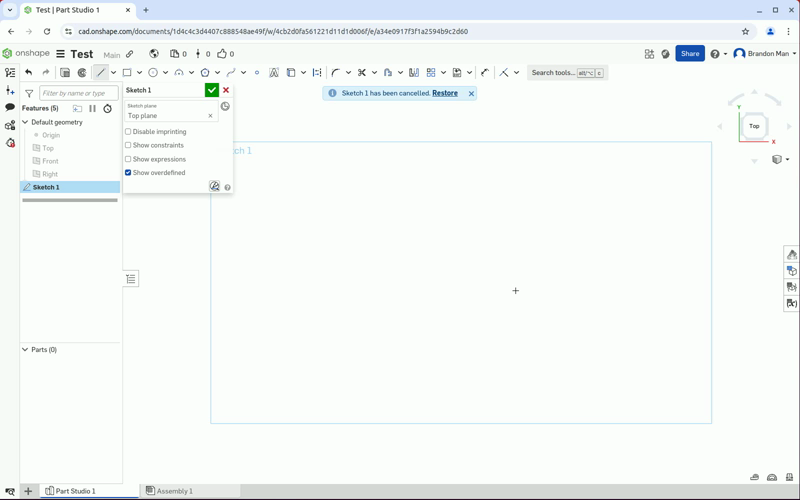
key_up(shift)
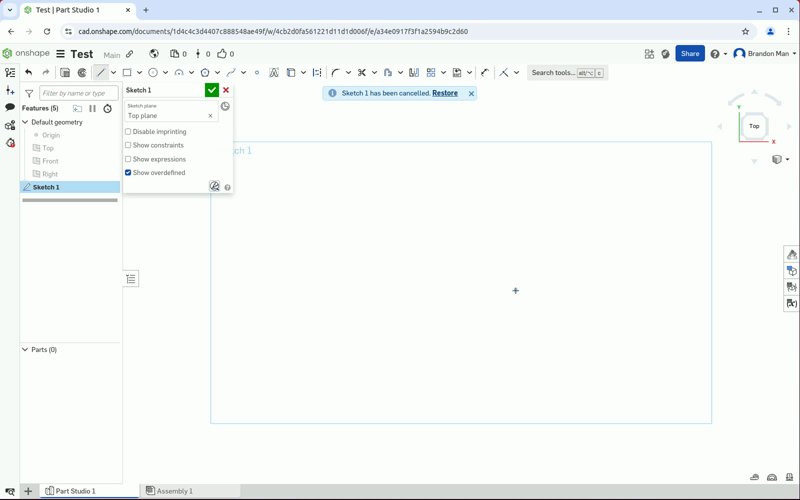
key_down(shift)
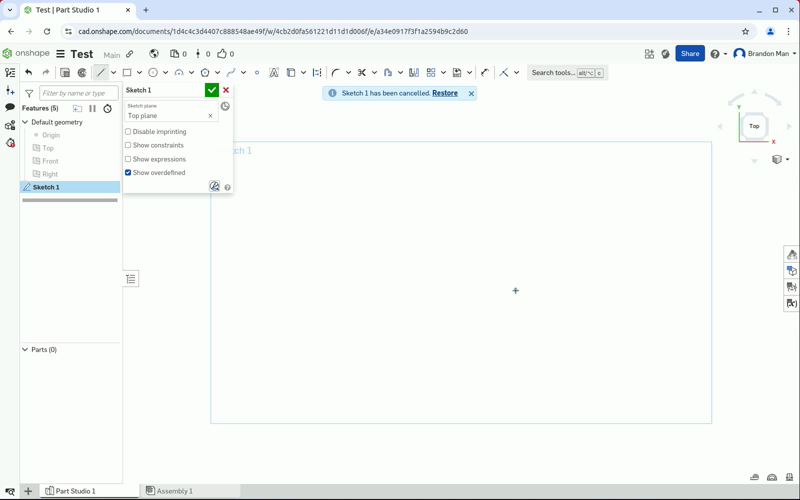
mouse_move(545, 290)
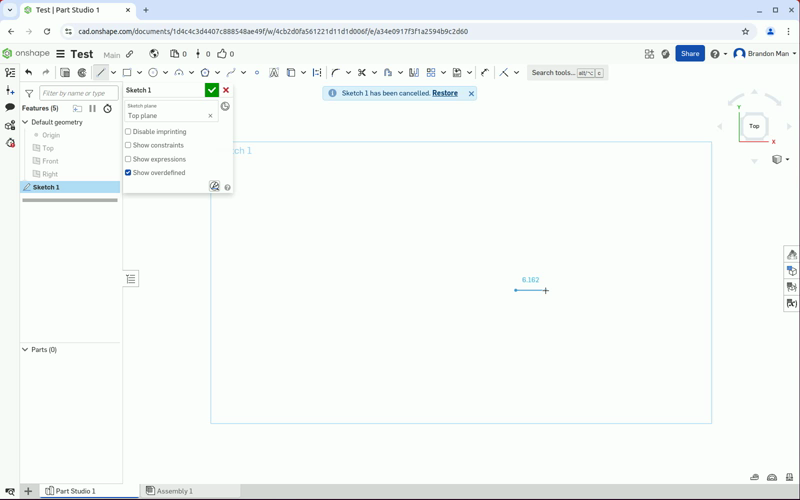
mouse_move(519, 290)
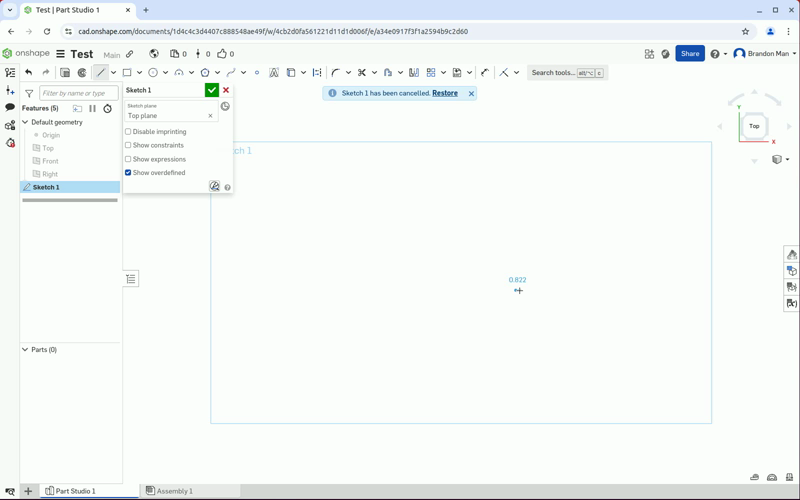
scroll(6)
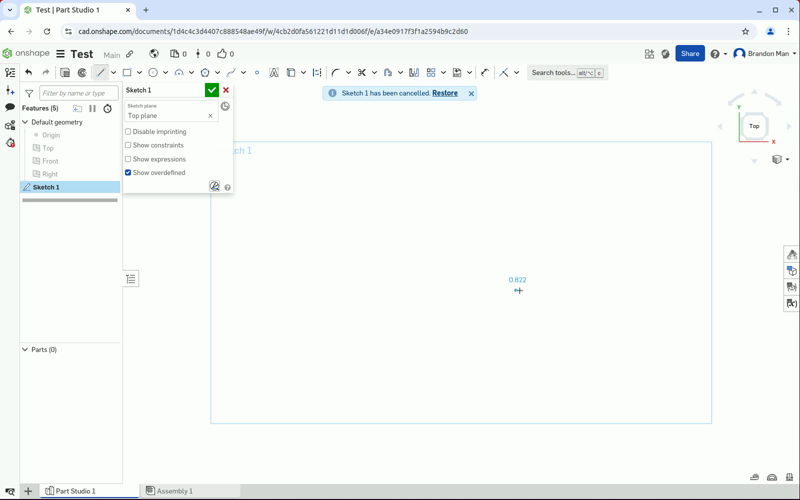
scroll(6)
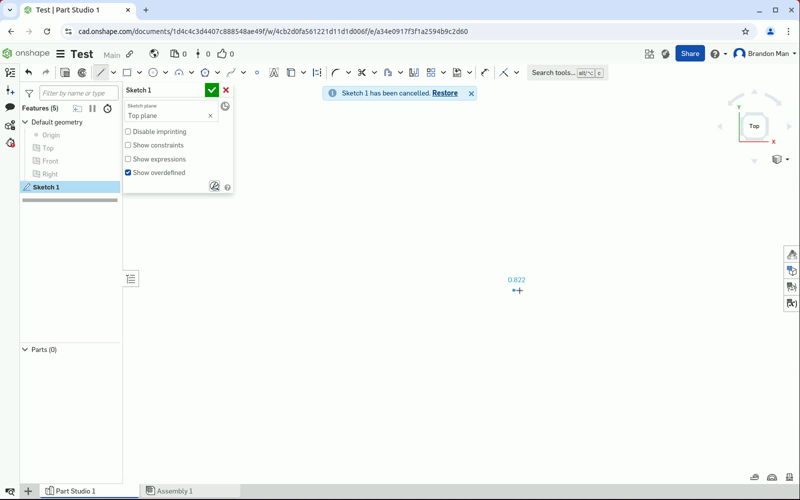
scroll(6)
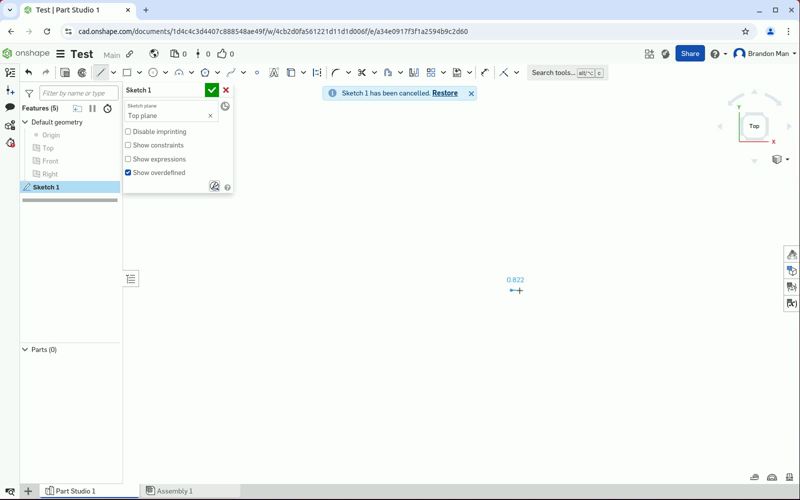
scroll(6)
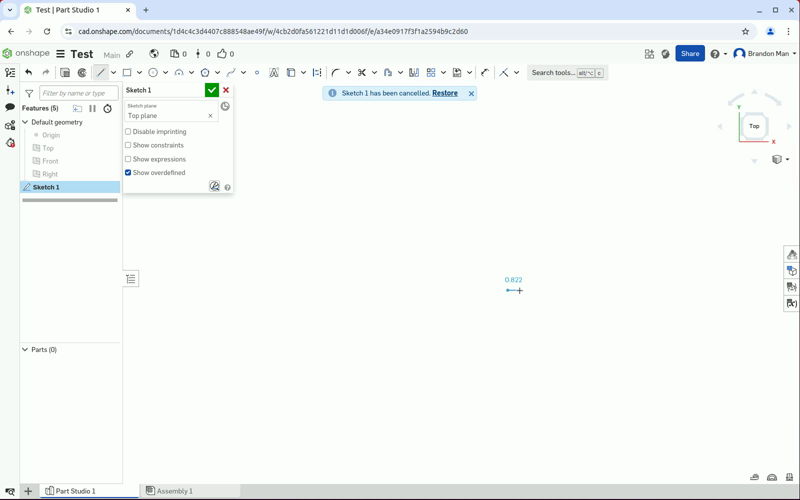
scroll(6)
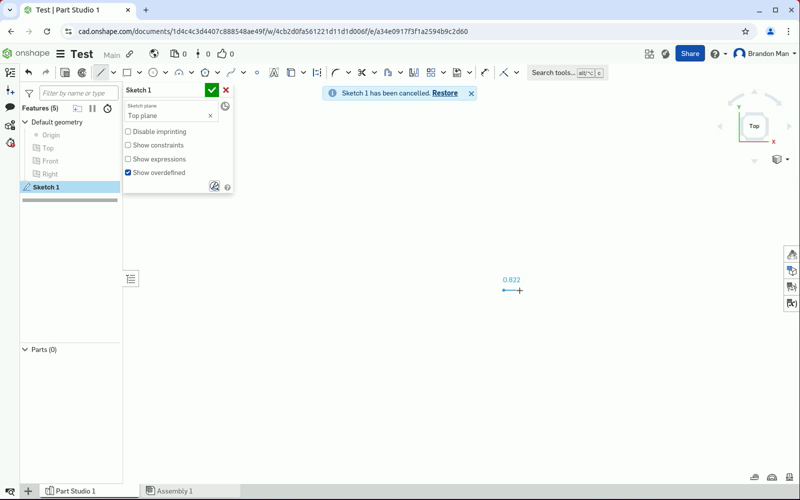
scroll(6)
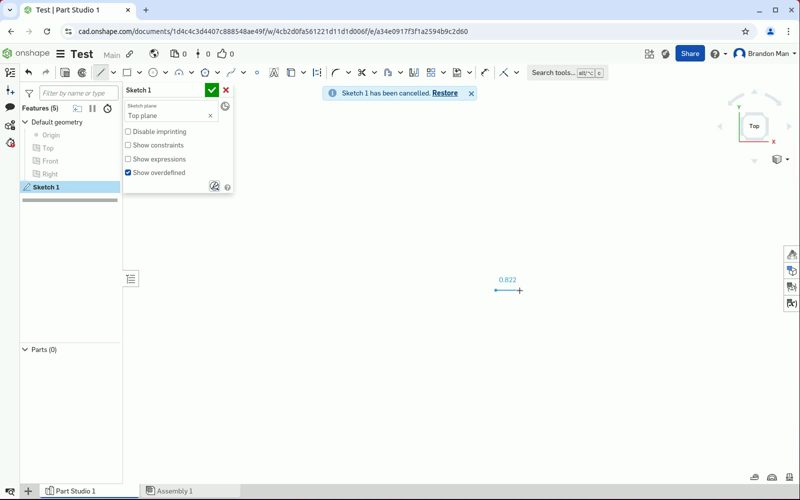
scroll(6)
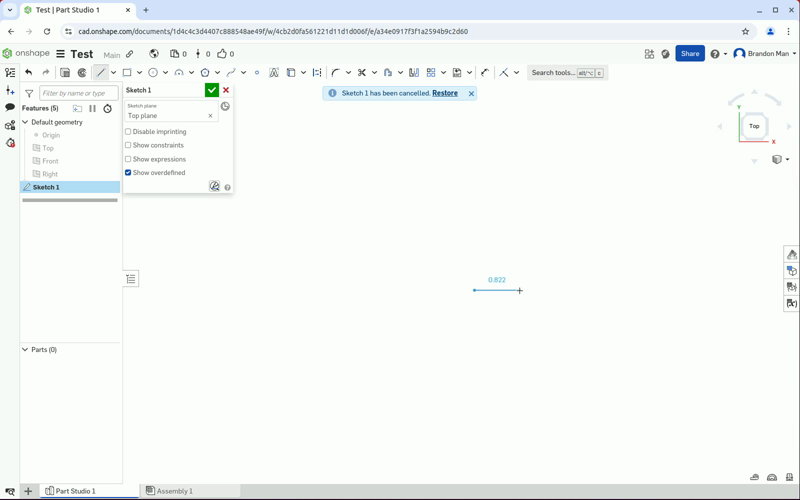
click(519, 290)
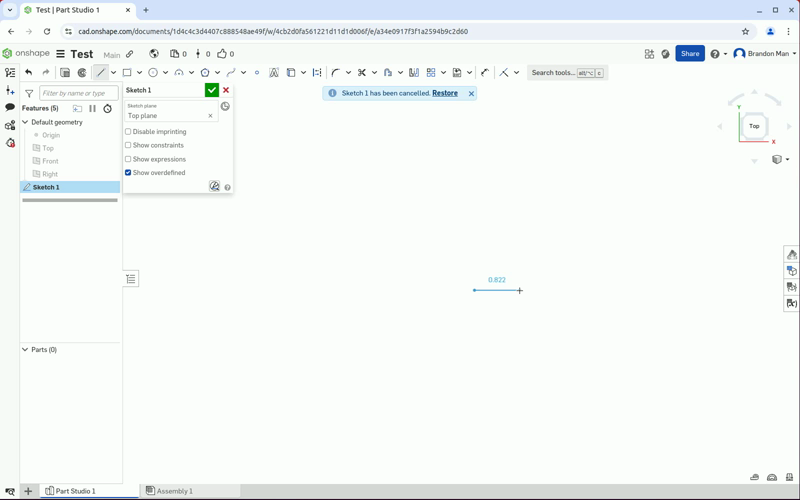
scroll(-6)
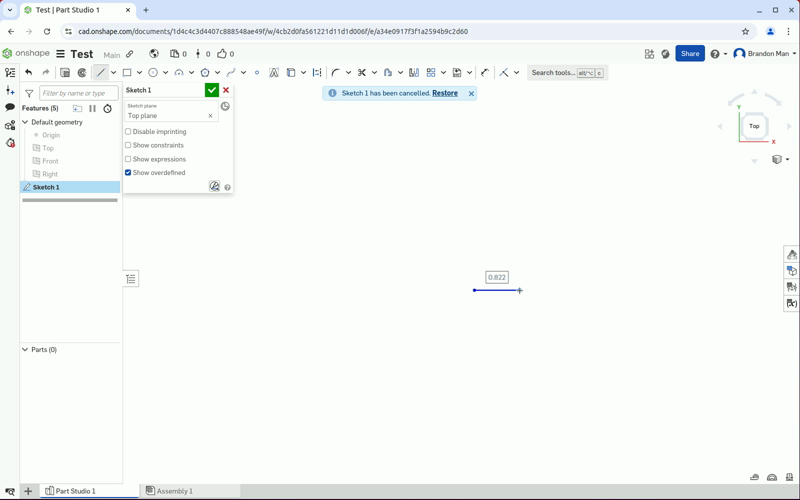
scroll(-6)
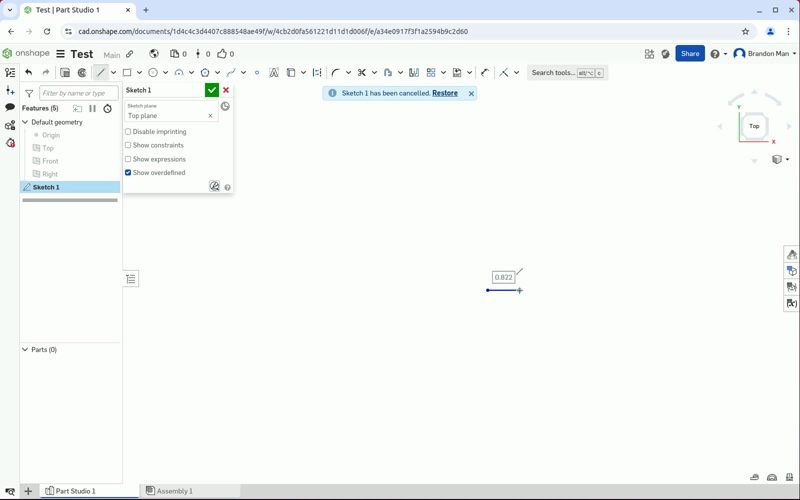
scroll(-6)
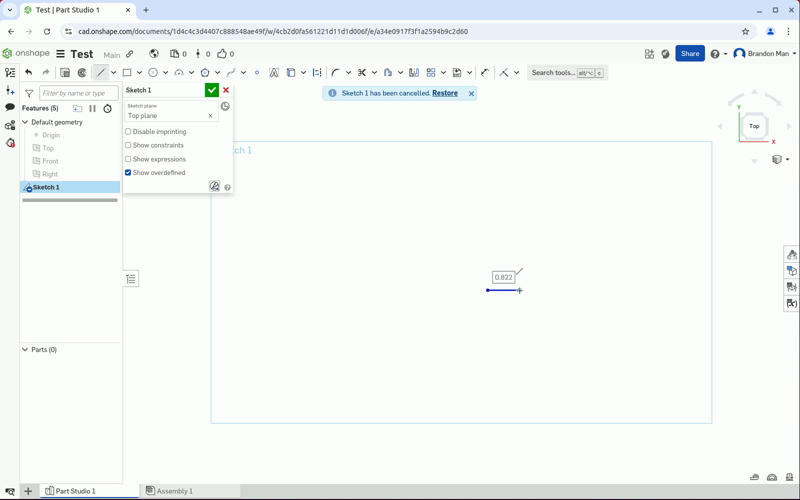
scroll(-6)
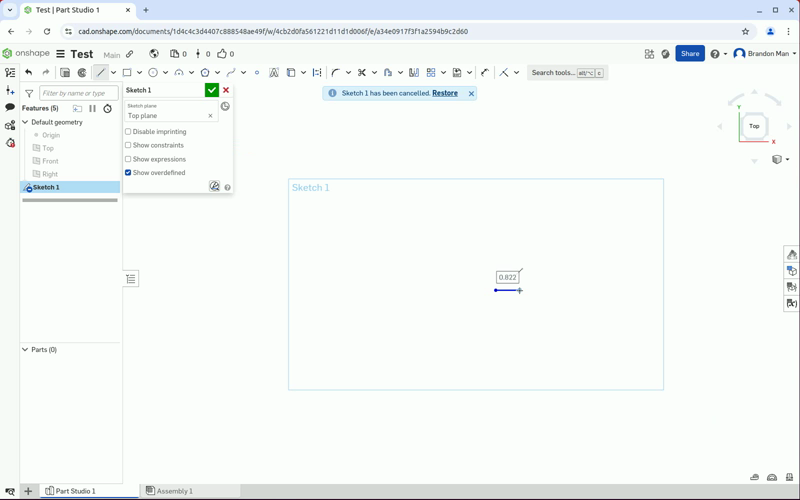
scroll(-6)
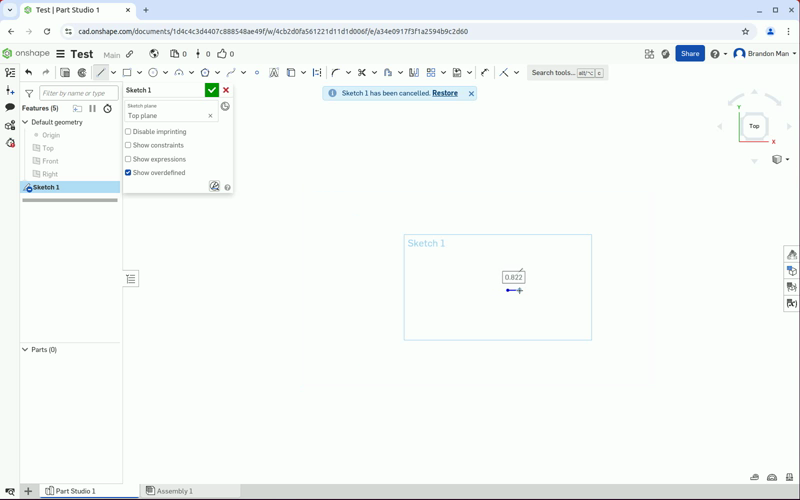
scroll(-6)
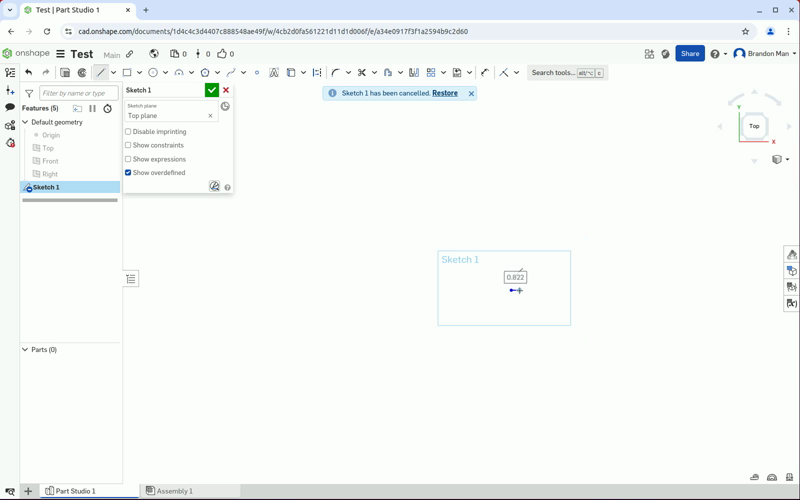
scroll(-6)
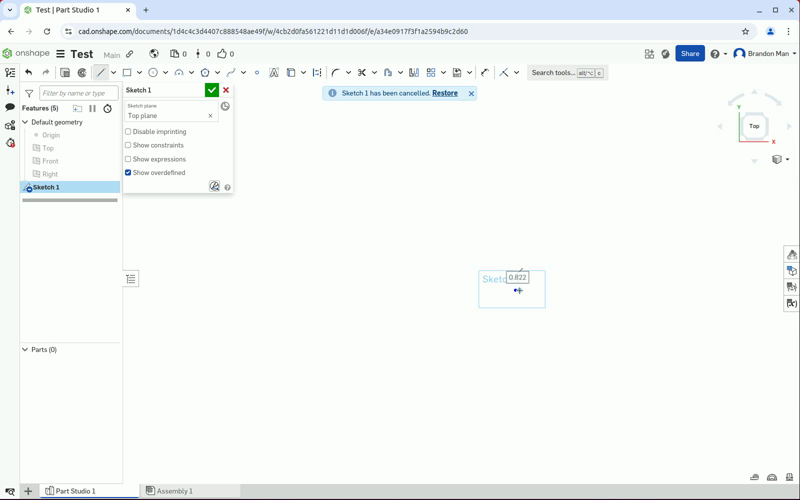
key_up(shift)
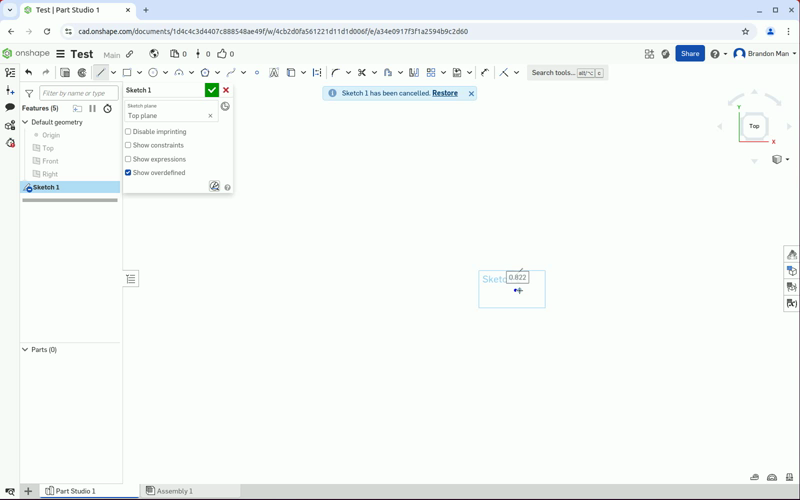
key_down(shift)
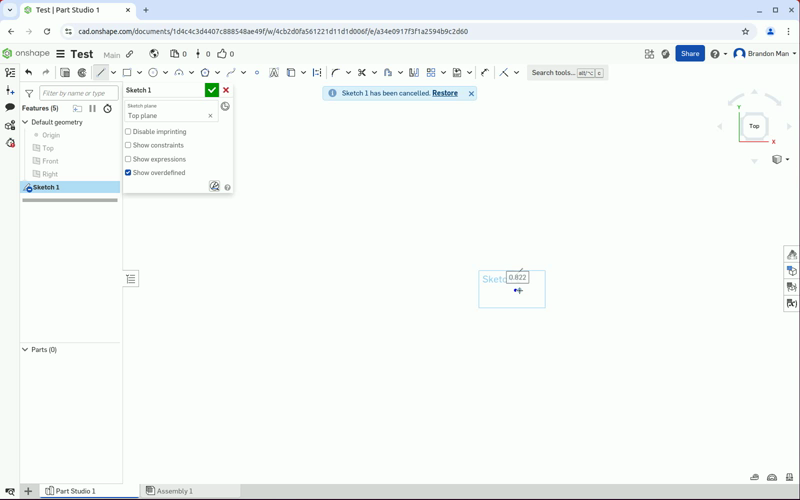
mouse_move(519, 170)
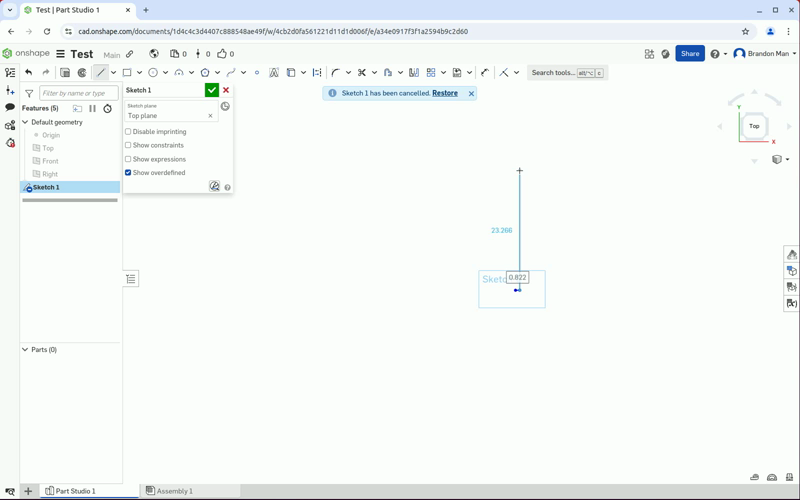
click(519, 170)
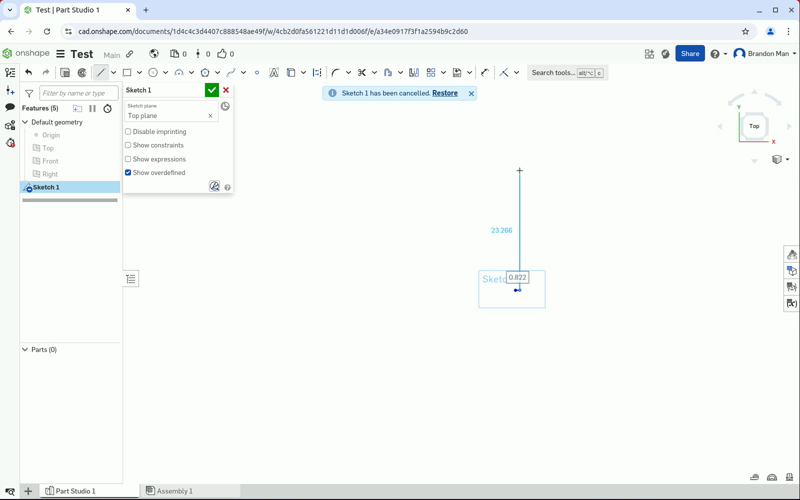
key_up(shift)
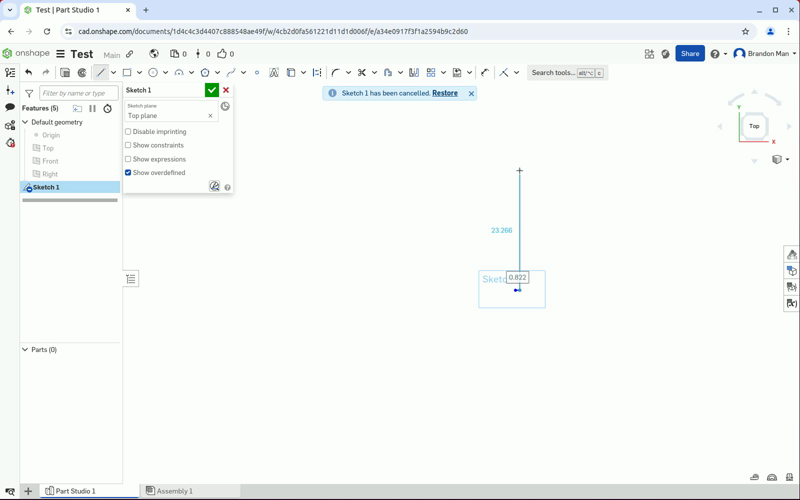
key_down(shift)
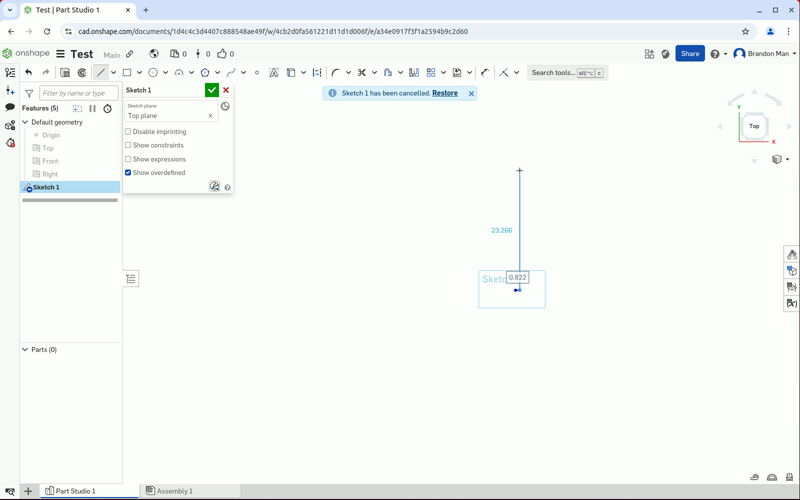
mouse_move(549, 170)
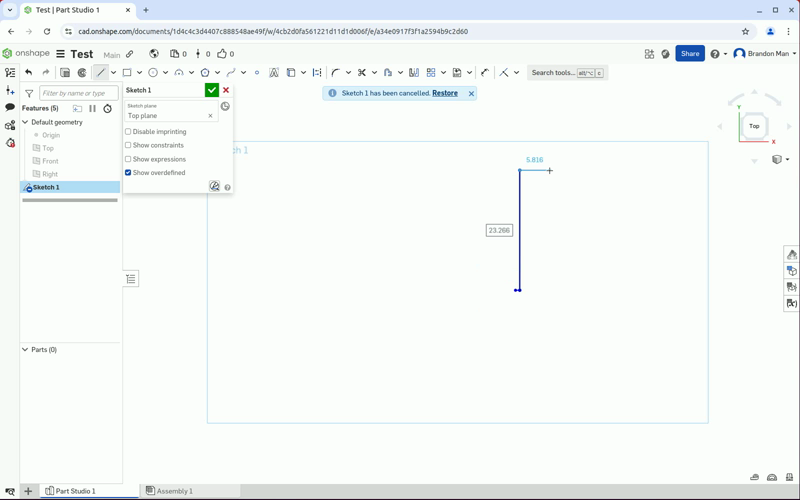
mouse_move(515, 170)
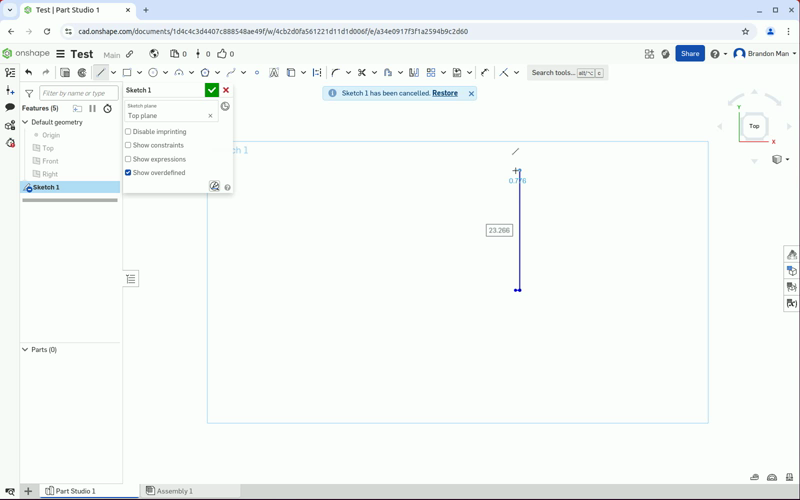
scroll(6)
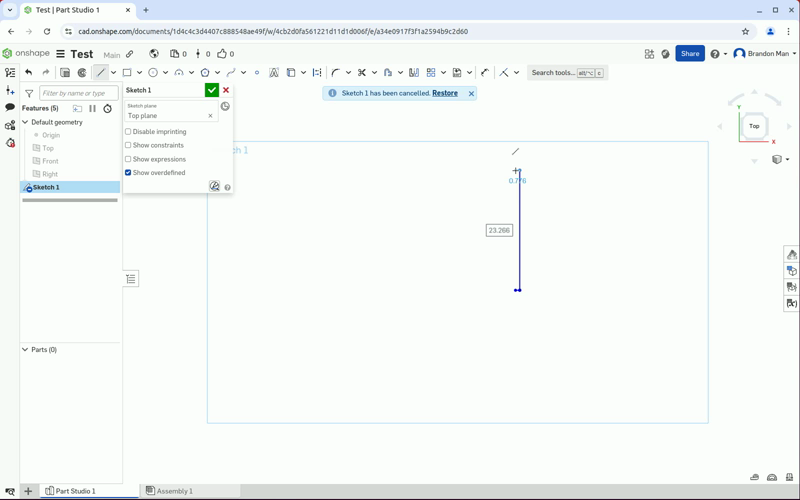
scroll(6)
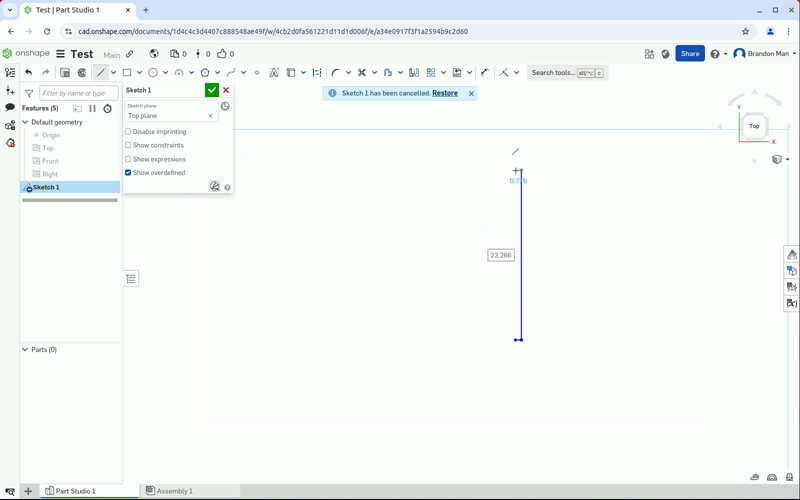
scroll(6)
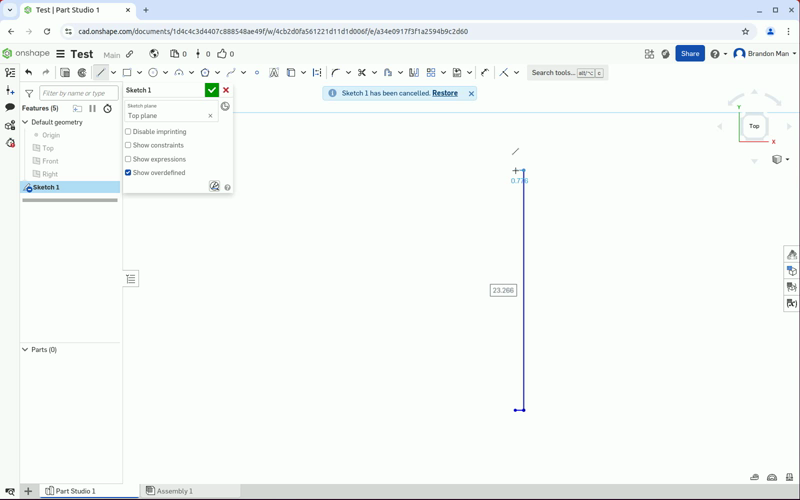
scroll(6)
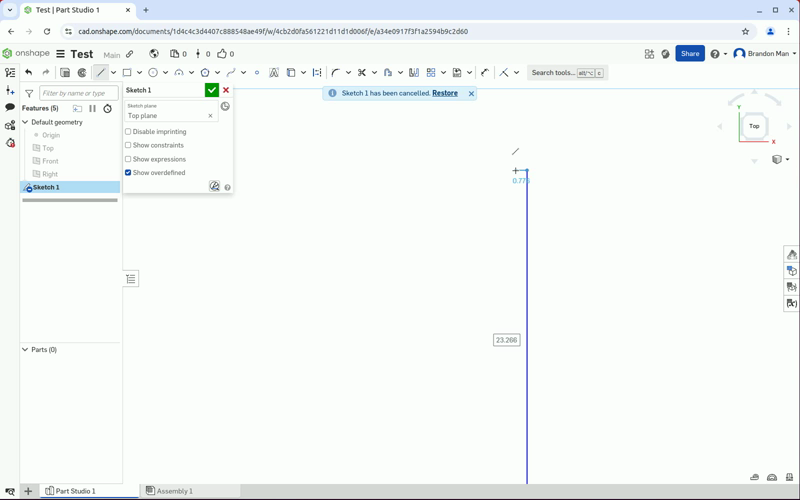
scroll(6)
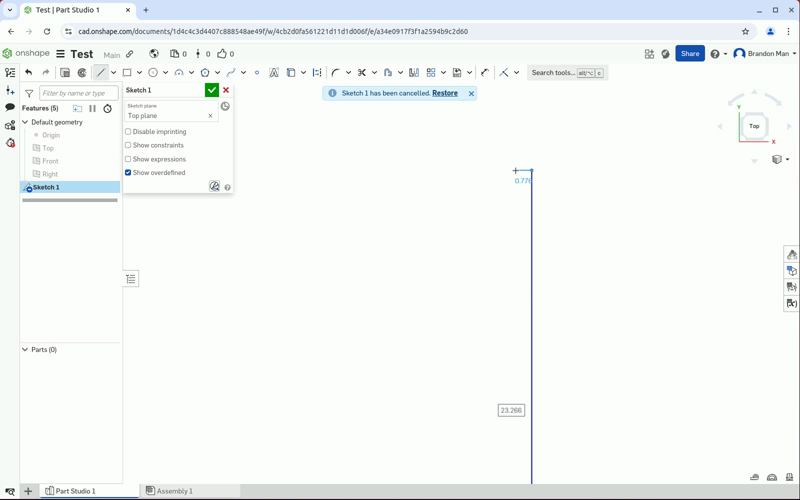
scroll(6)
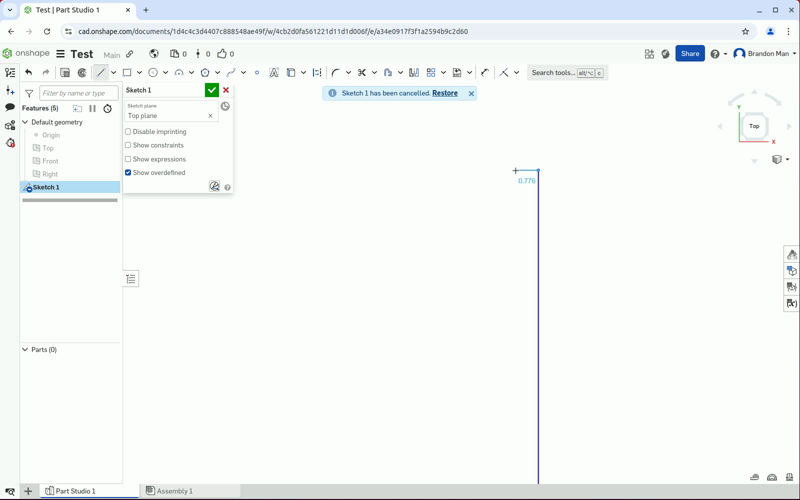
scroll(6)
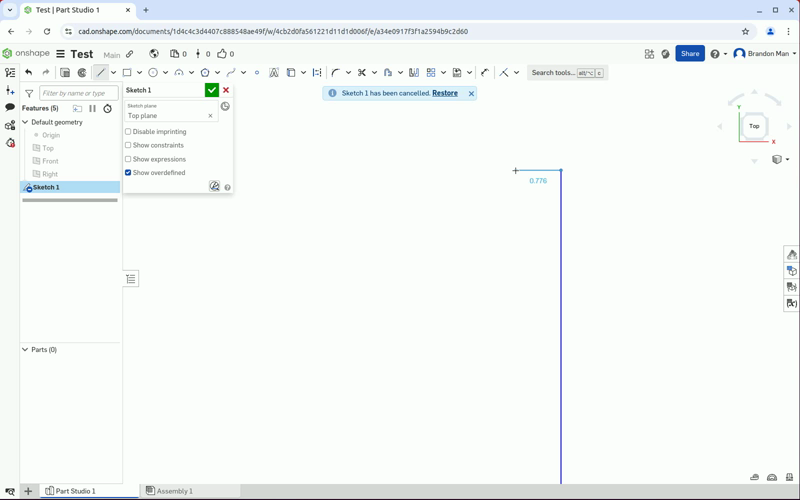
click(515, 170)
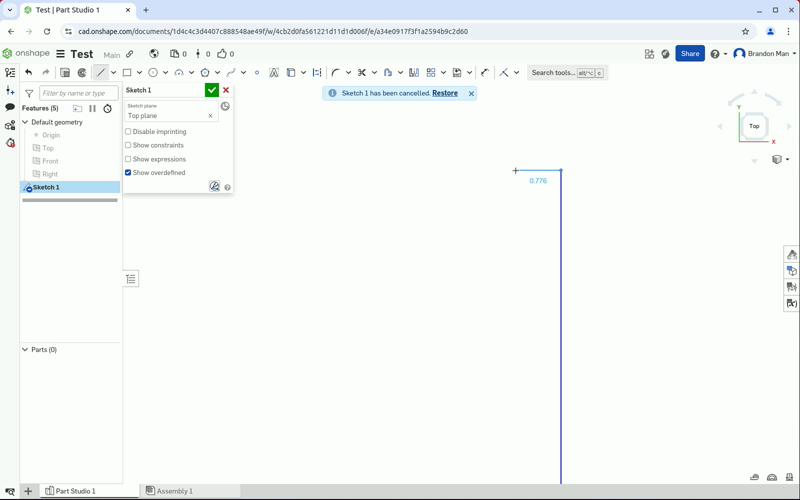
scroll(-6)
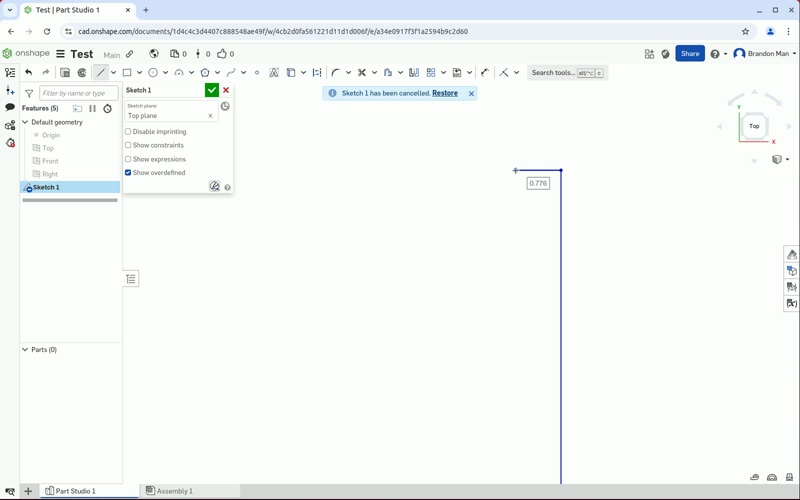
scroll(-6)
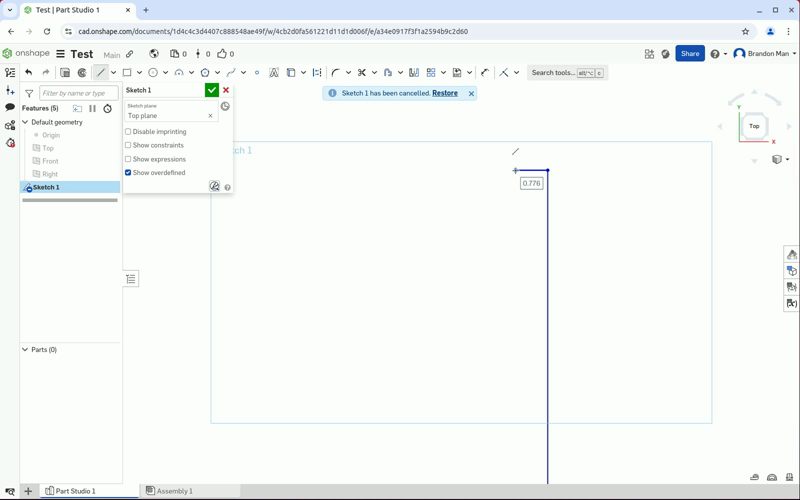
scroll(-6)
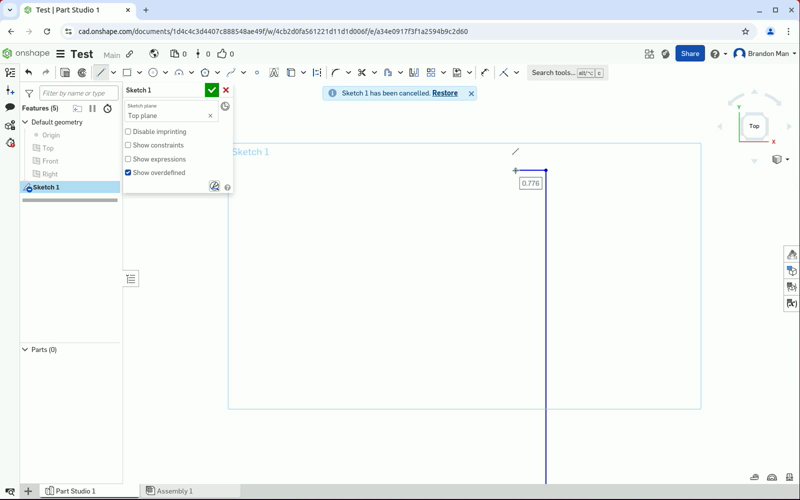
scroll(-6)
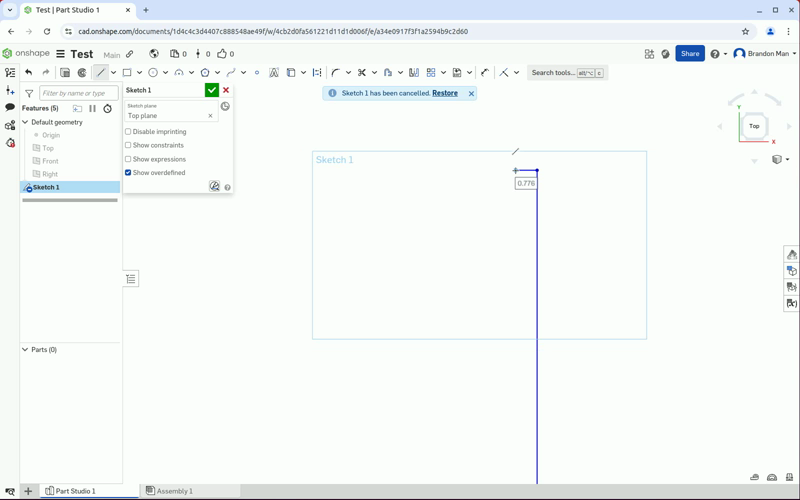
scroll(-6)
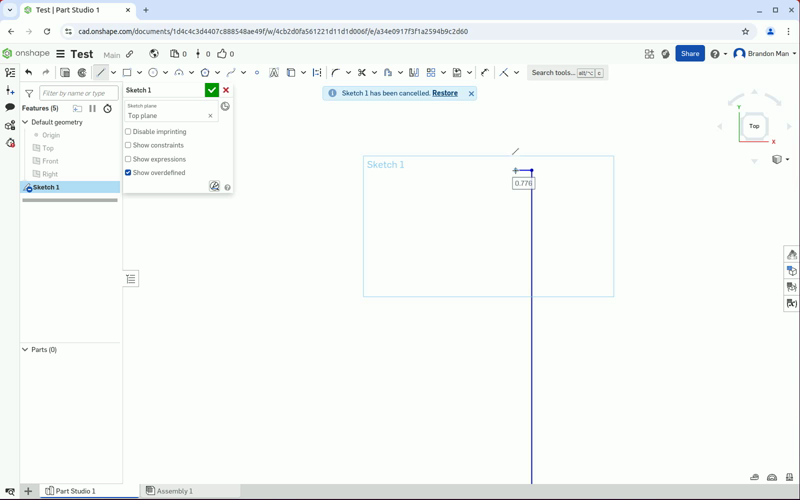
scroll(-6)
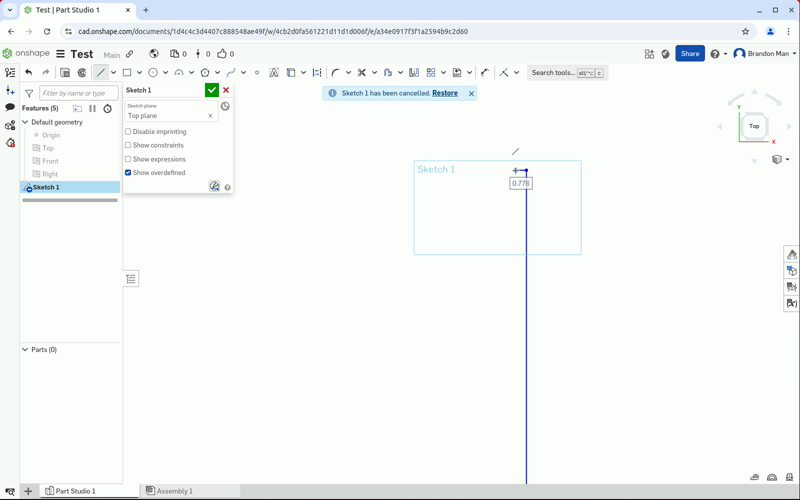
scroll(-6)
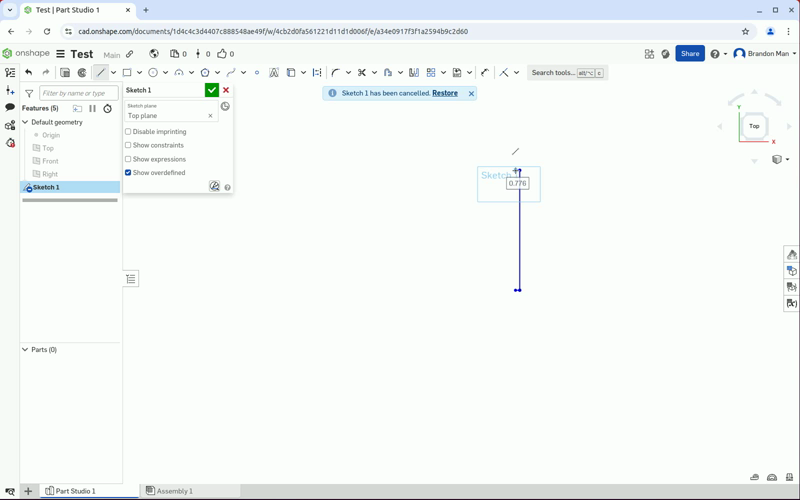
key_up(shift)
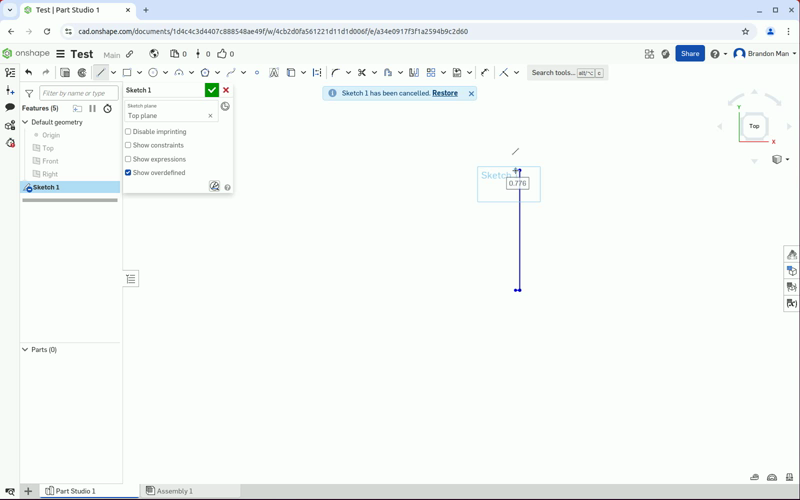
key_down(shift)
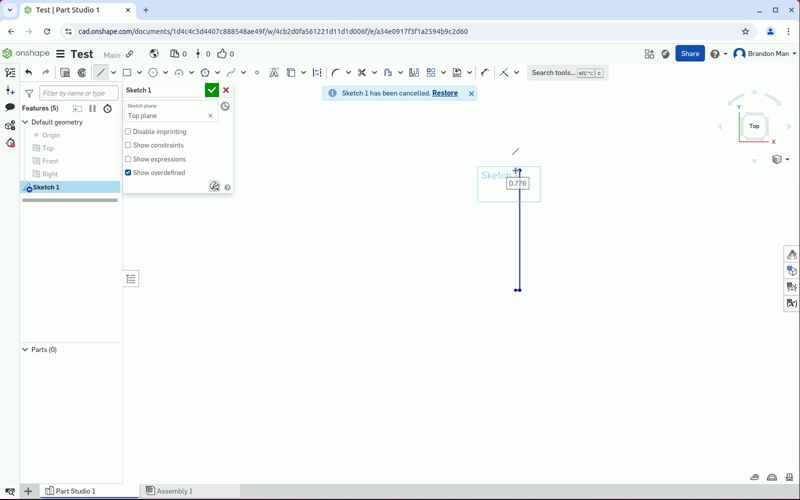
mouse_move(515, 290)
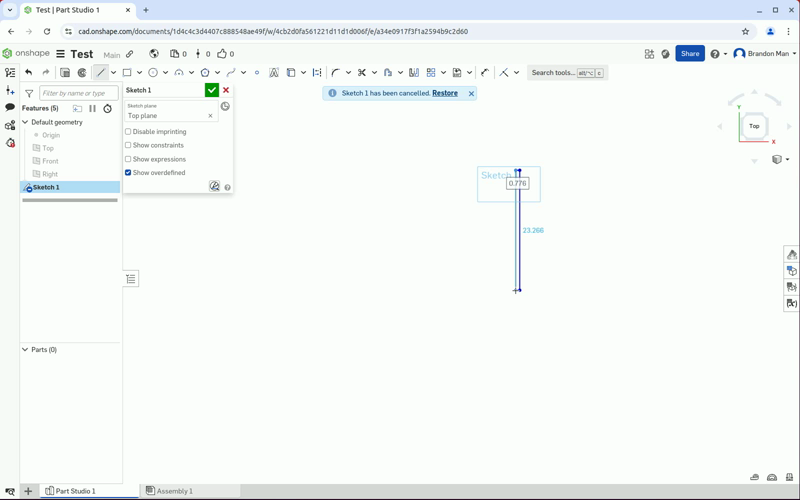
scroll(6)
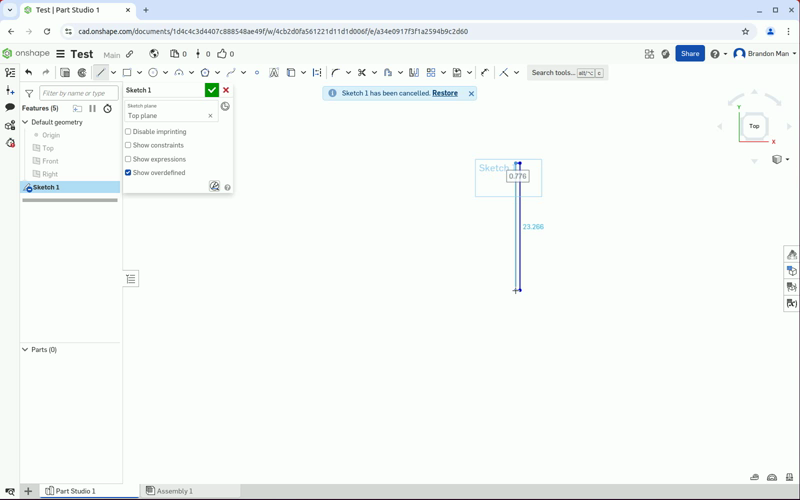
scroll(6)
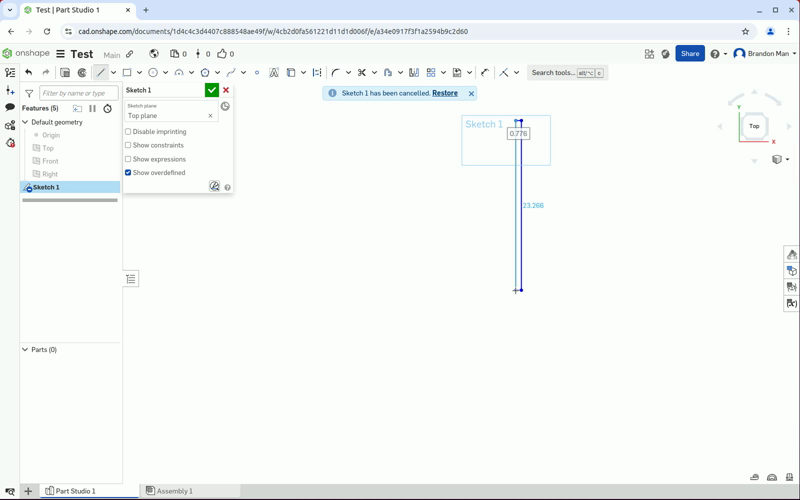
scroll(6)
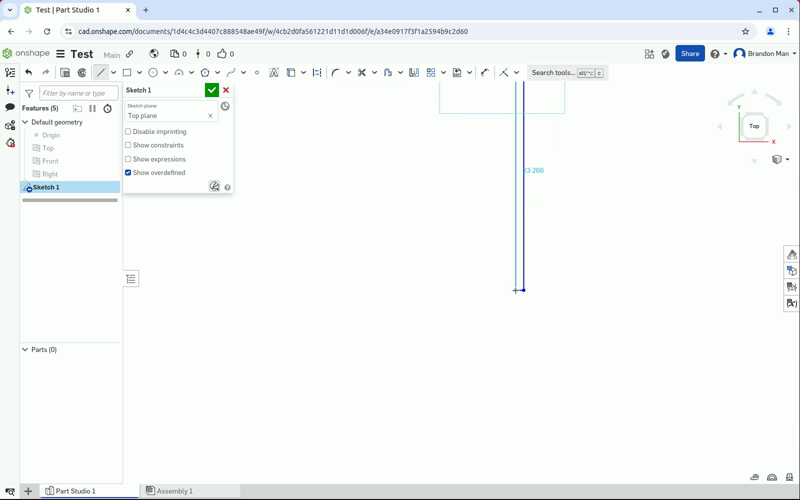
scroll(6)
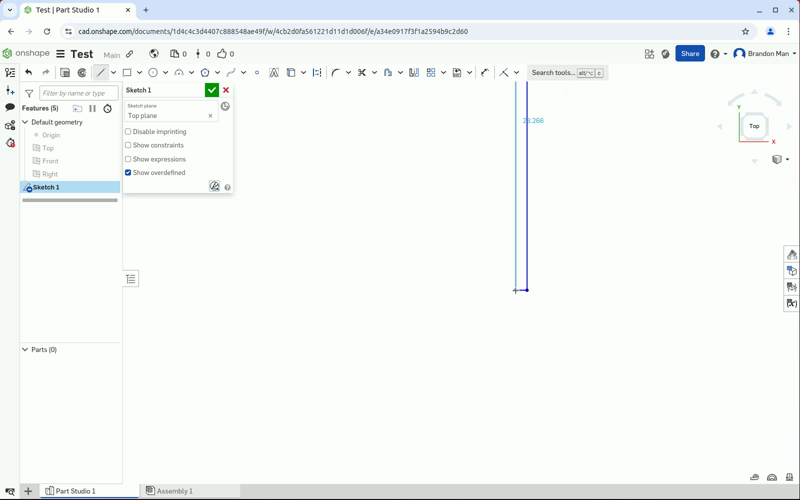
scroll(6)
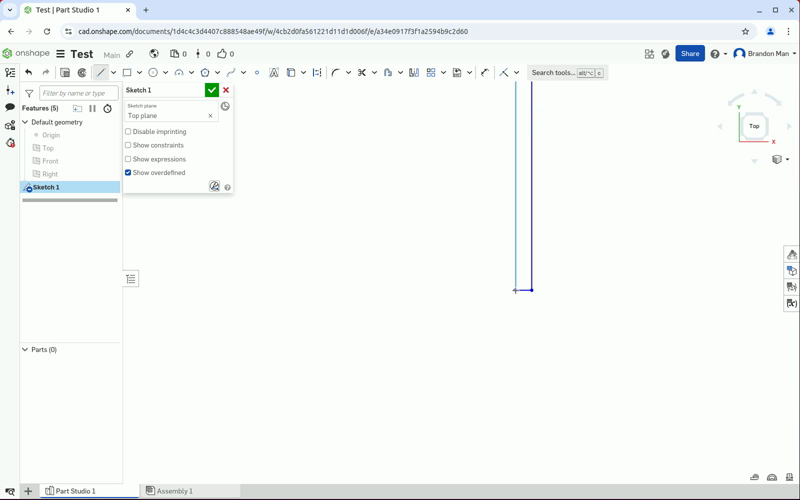
scroll(6)
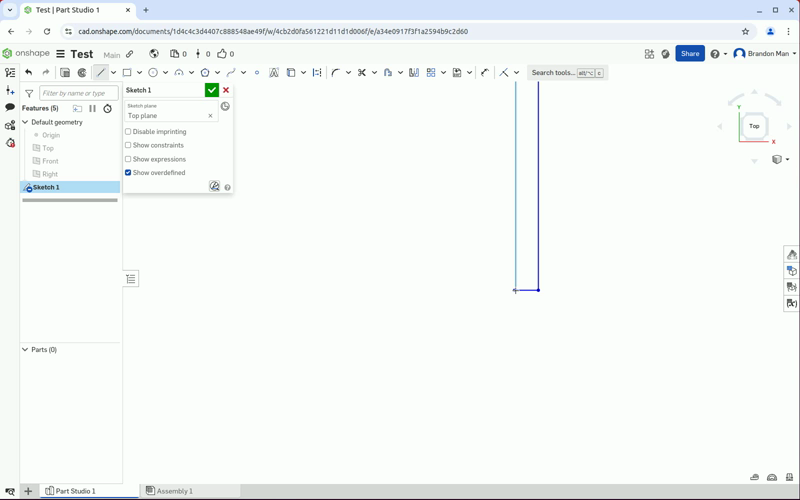
scroll(6)
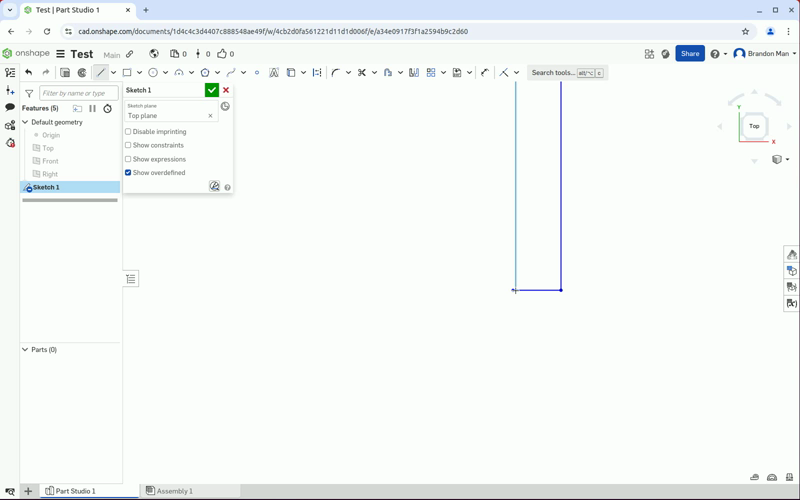
key_up(shift)
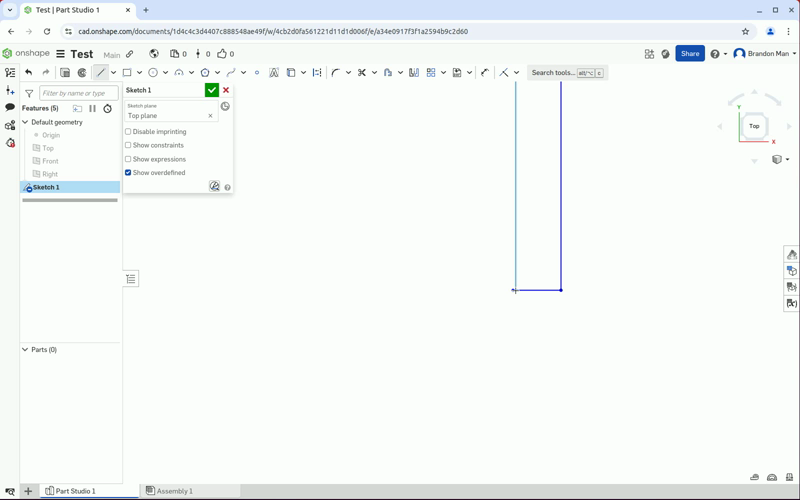
click(515, 290)
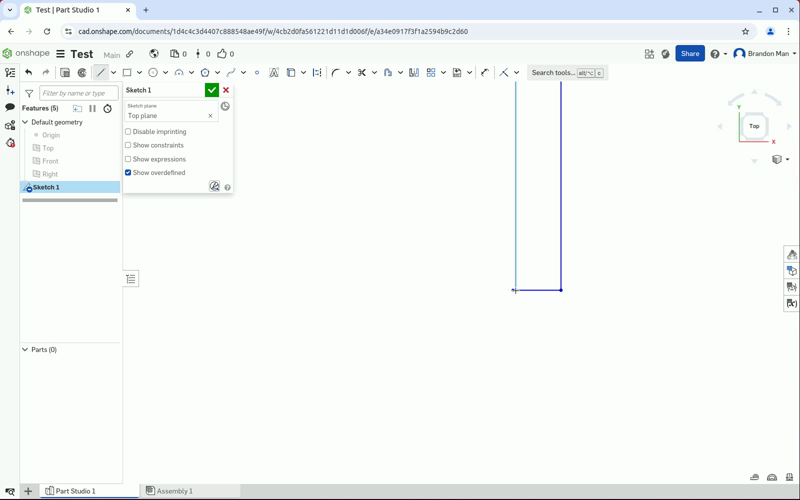
scroll(-6)
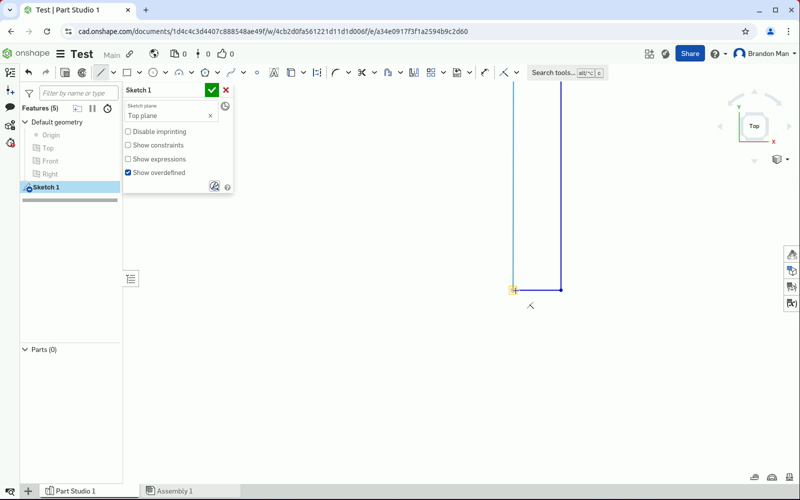
scroll(-6)
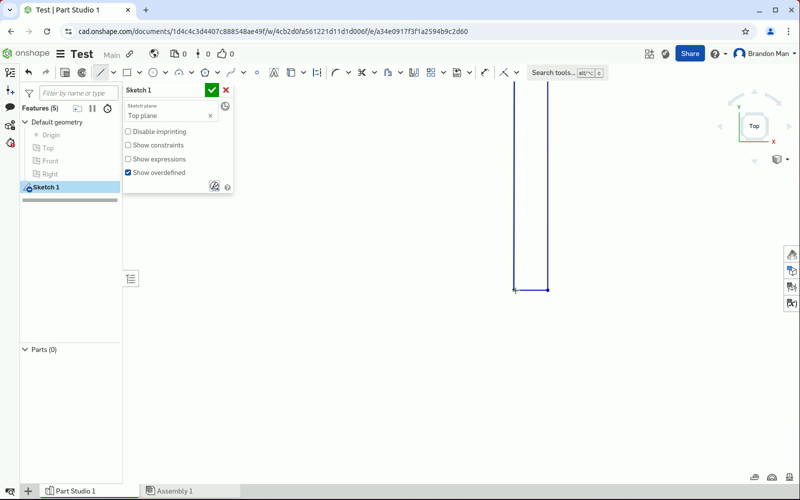
scroll(-6)
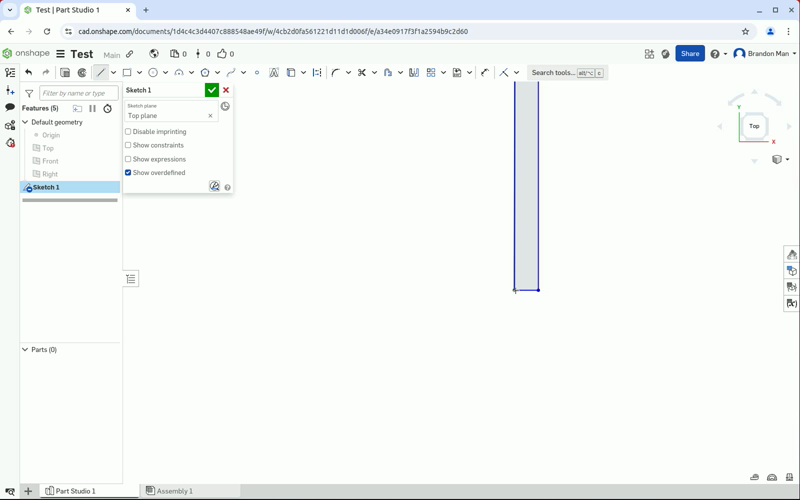
scroll(-6)
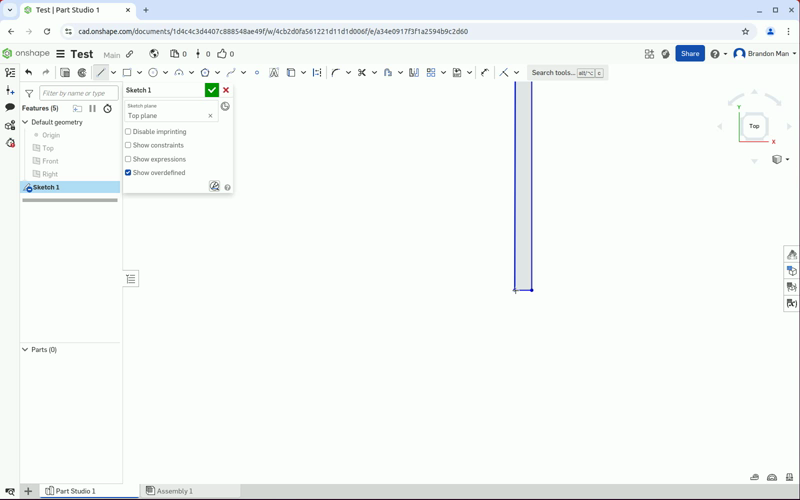
scroll(-6)
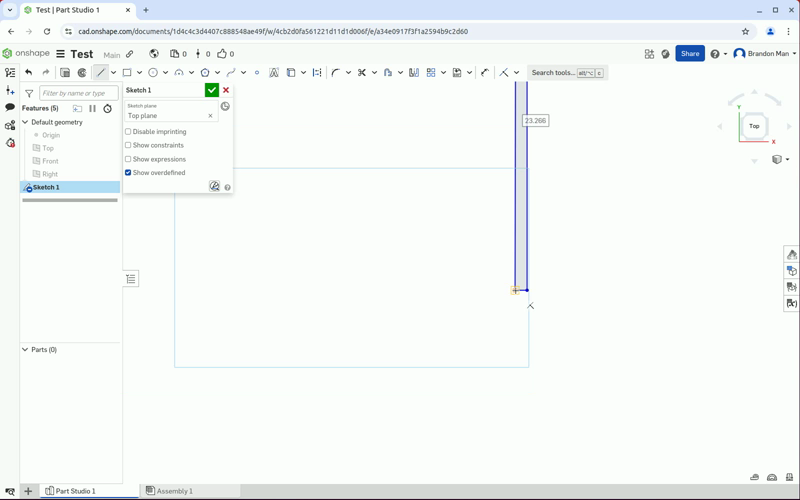
scroll(-6)
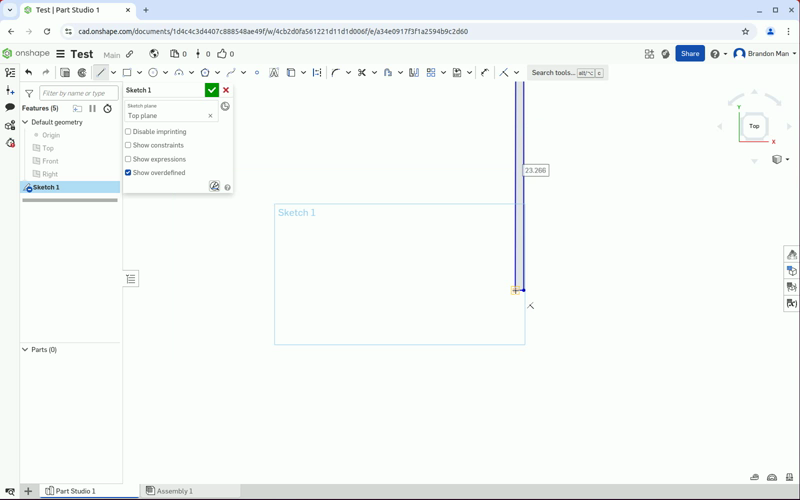
scroll(-6)
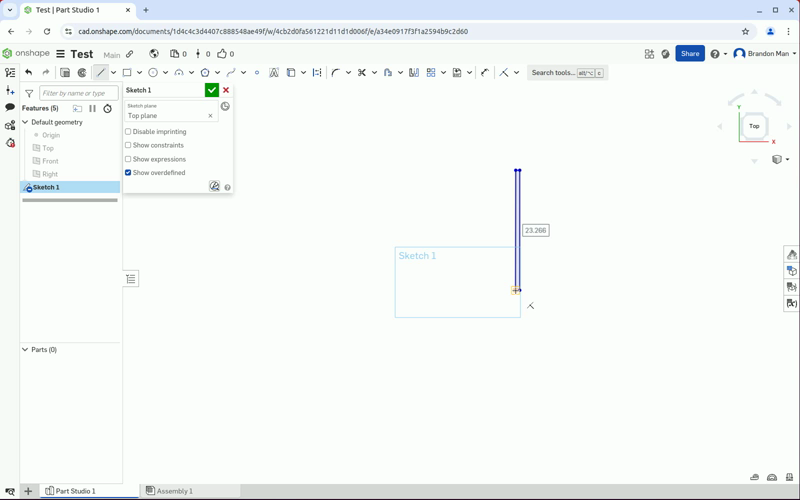
key(esc)
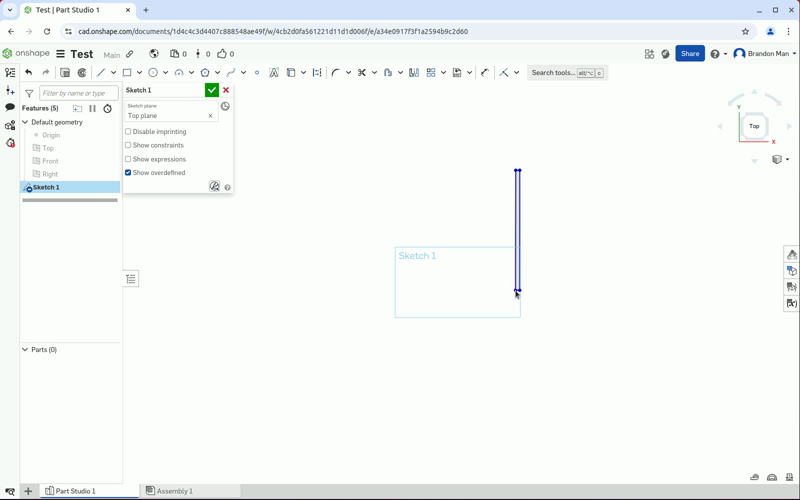
mouse_move(516, 214)
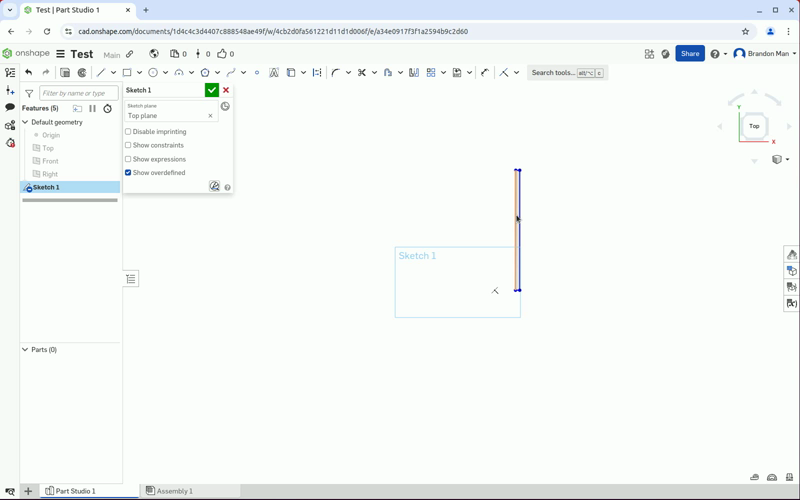
scroll(6)
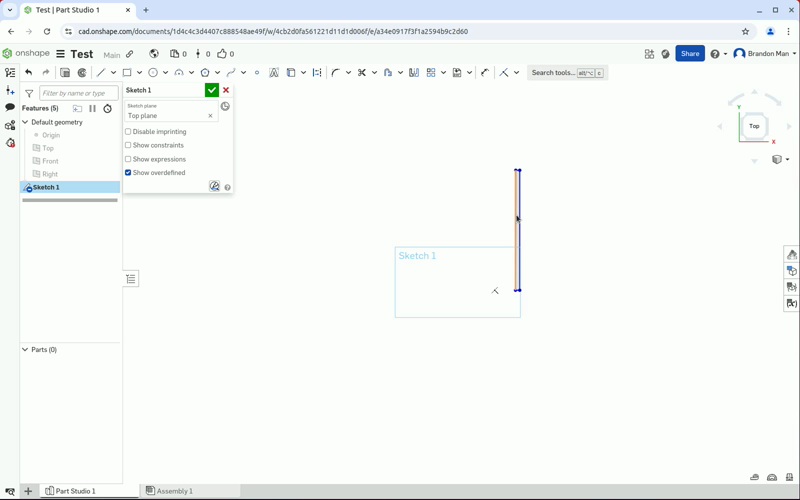
scroll(6)
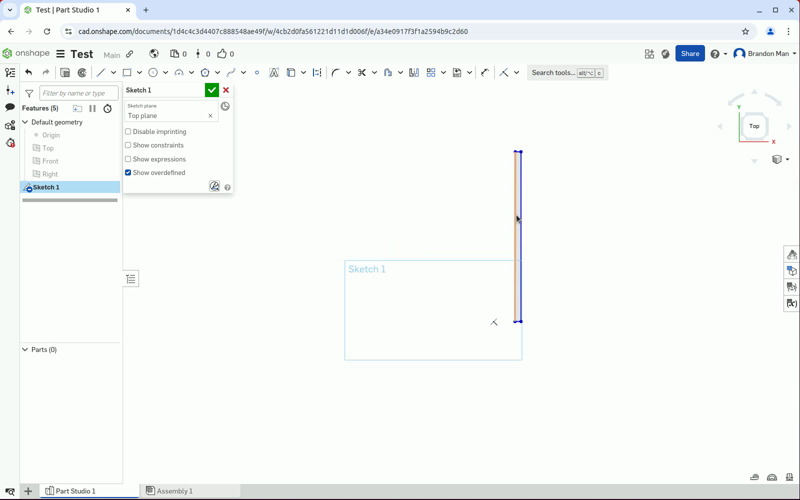
scroll(6)
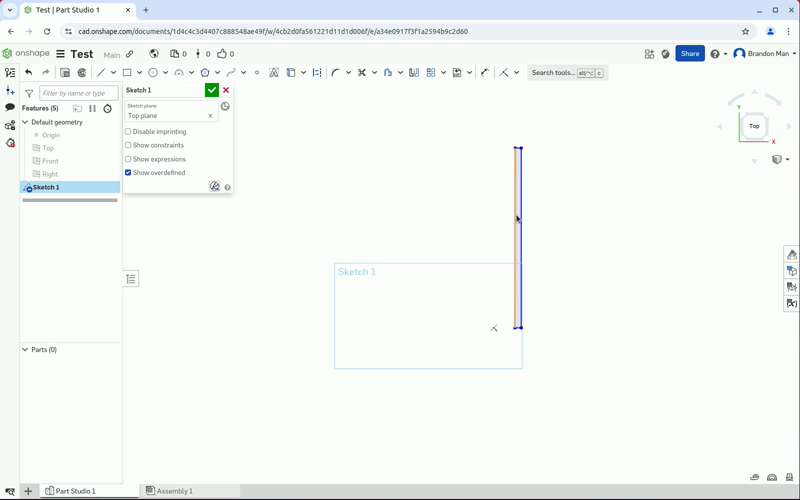
scroll(6)
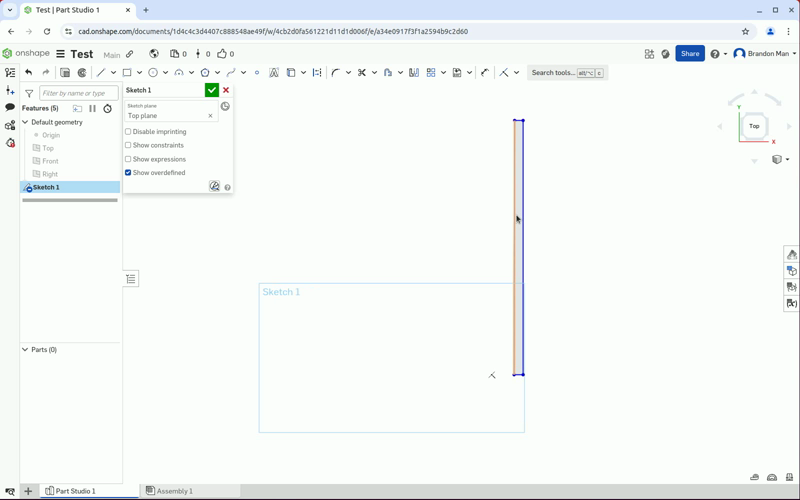
scroll(6)
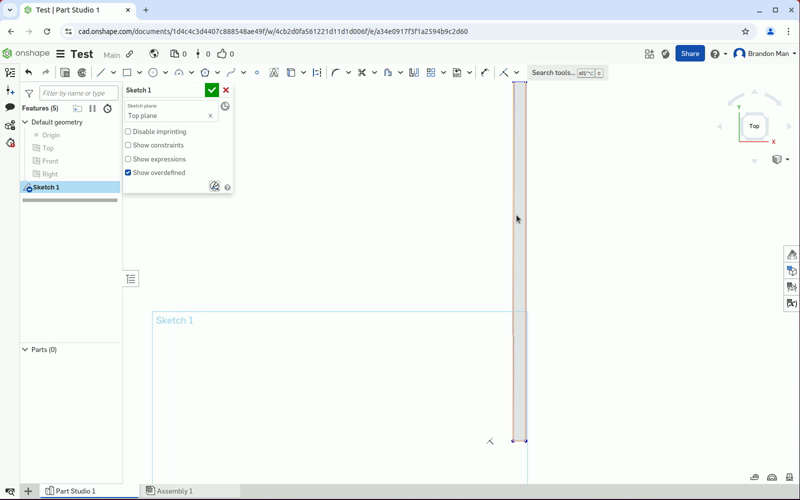
scroll(6)
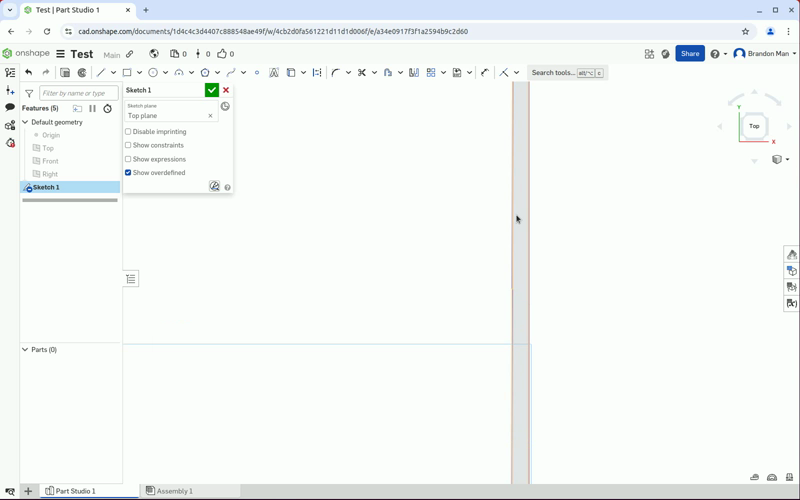
scroll(6)
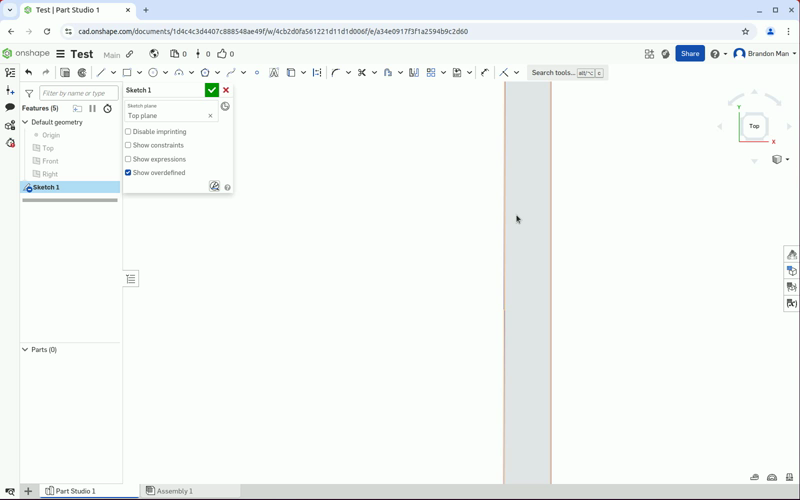
click(516, 214)
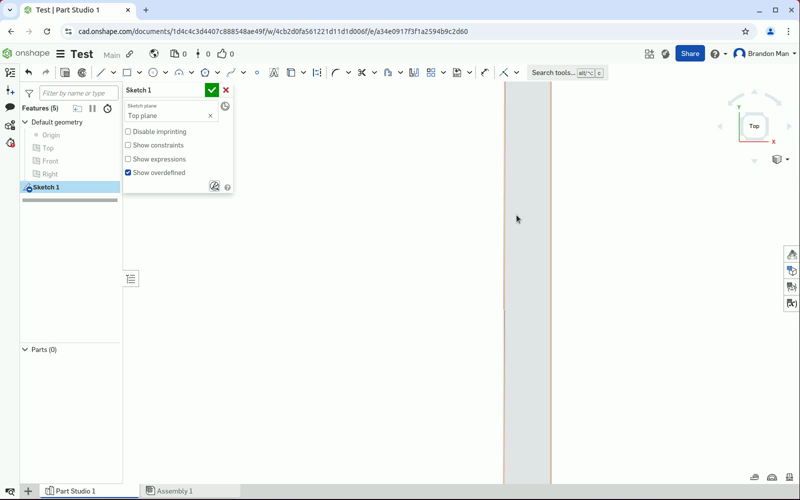
scroll(-6)
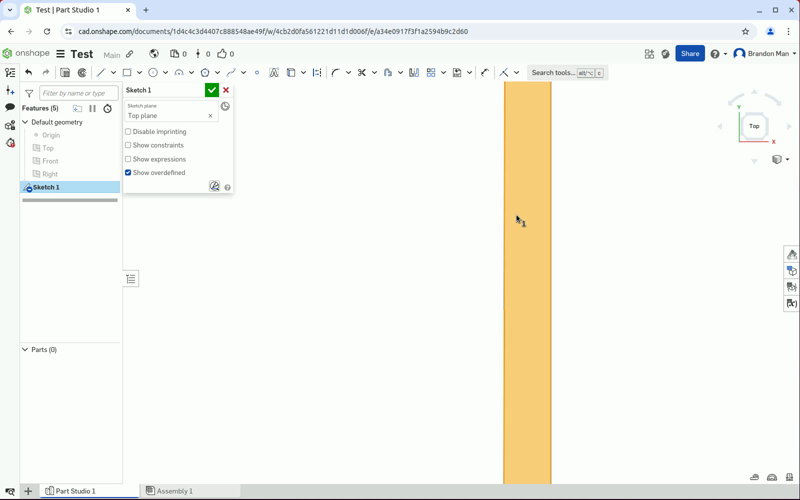
scroll(-6)
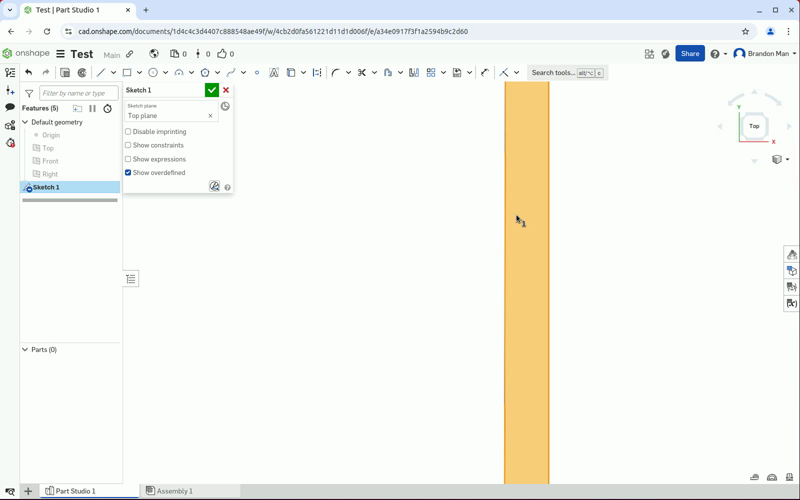
scroll(-6)
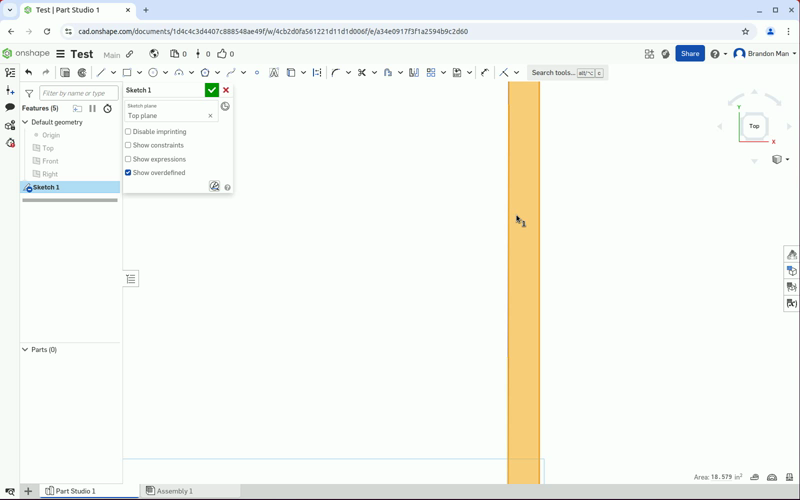
scroll(-6)
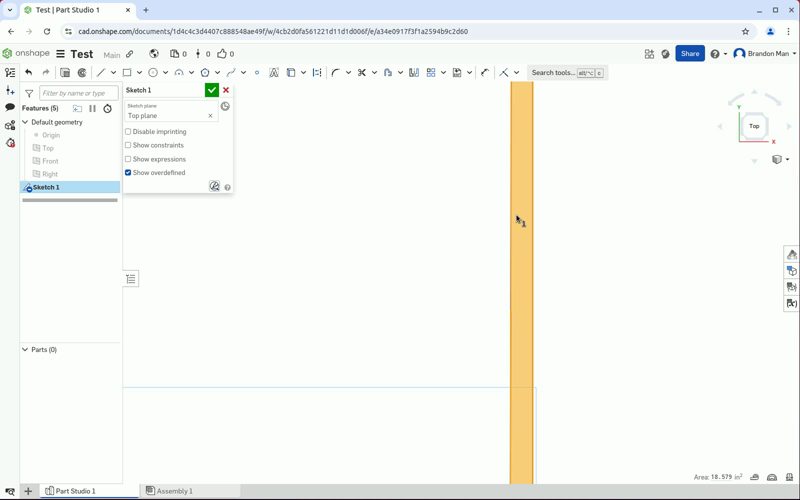
scroll(-6)
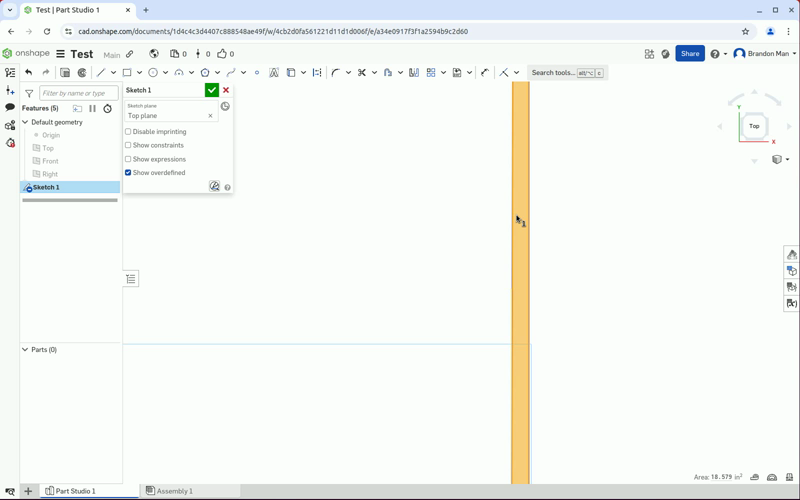
scroll(-6)
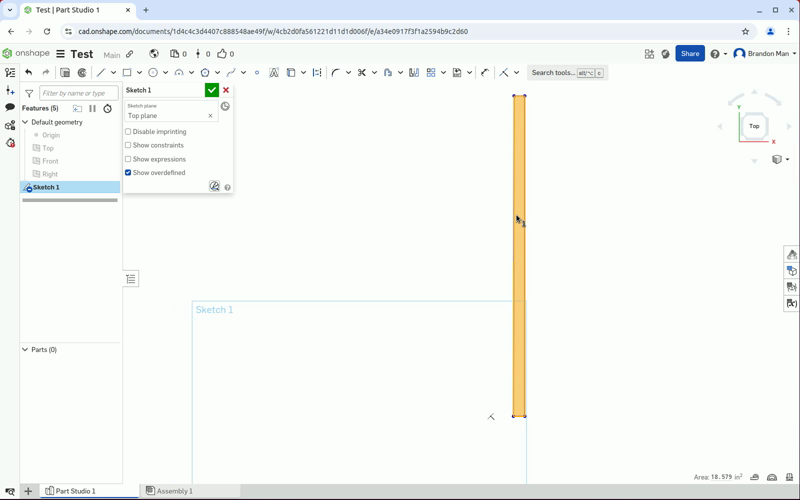
scroll(-6)
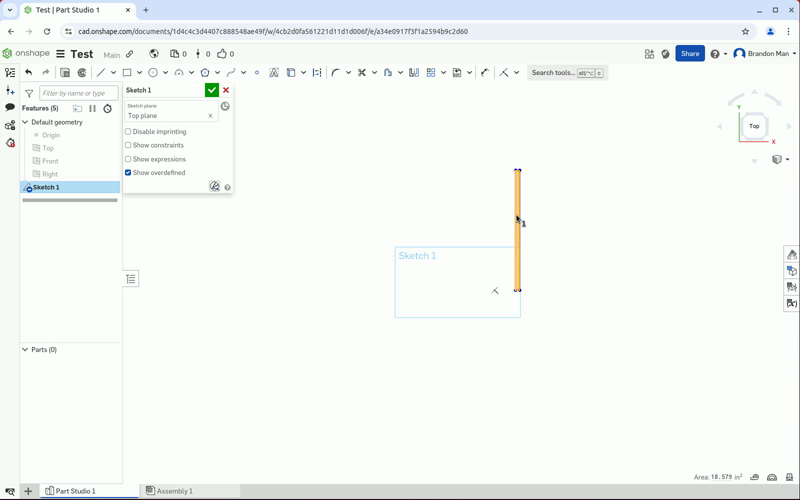
mouse_move(73, 352)
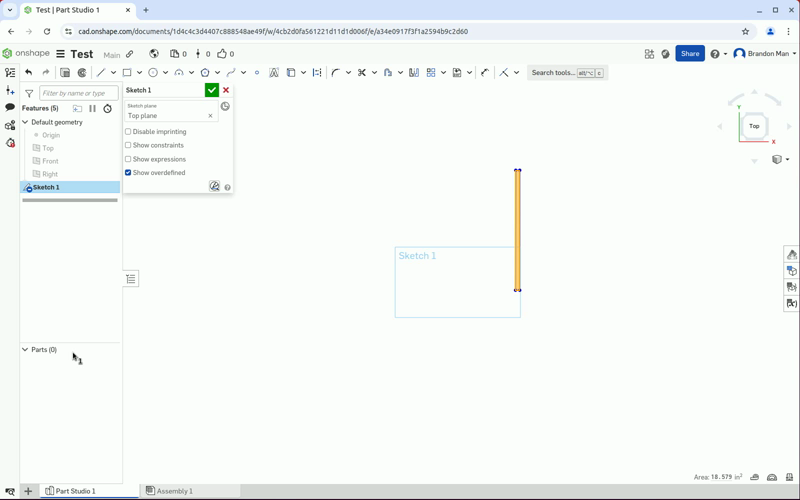
key(shift+y)
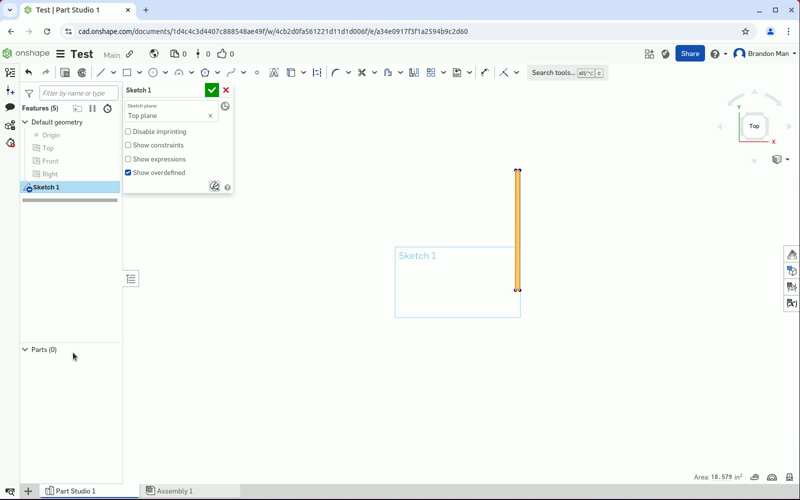
key(shift+e)
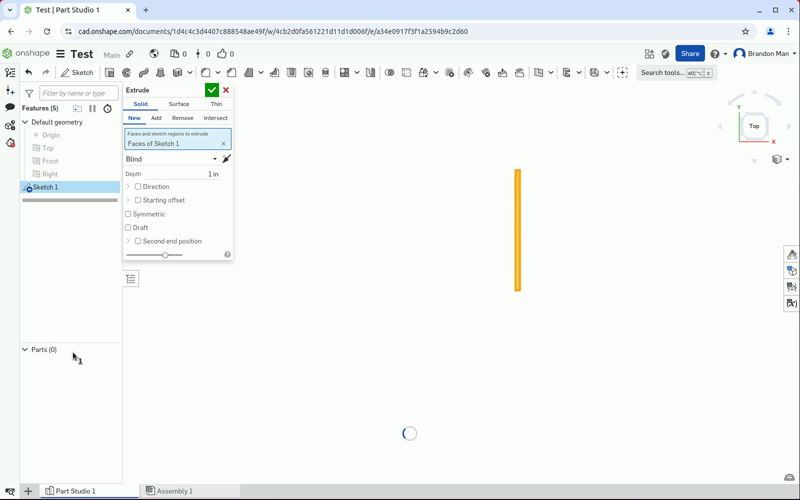
mouse_move(143, 106)
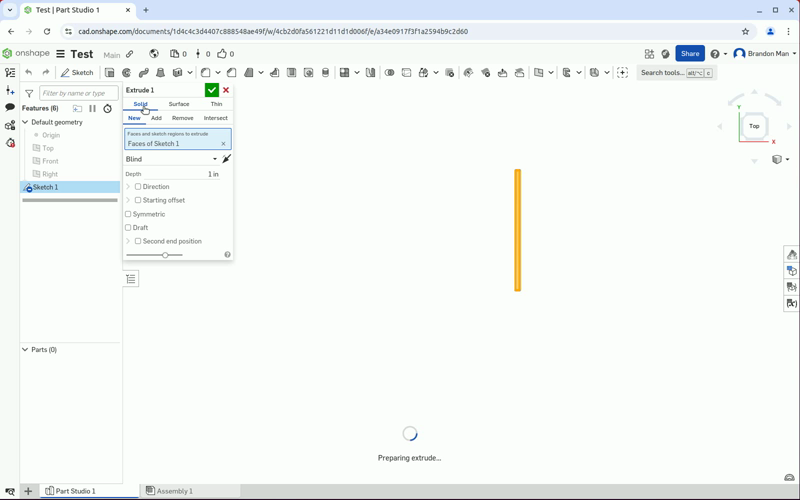
click(143, 106)
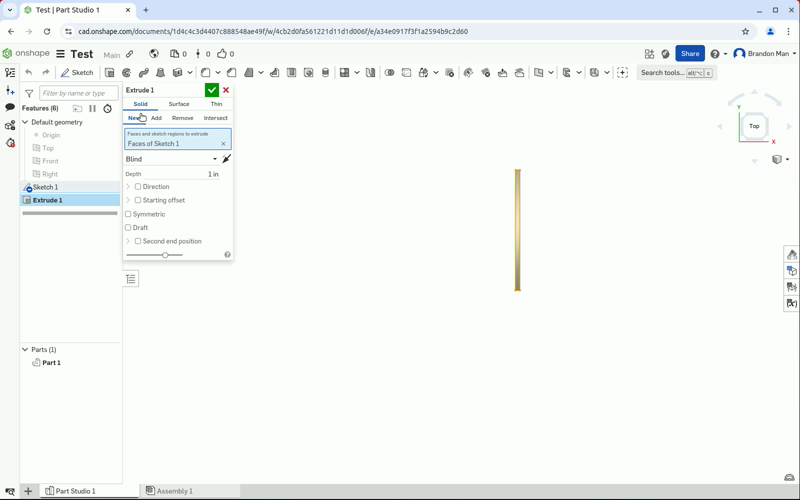
mouse_move(137, 120)
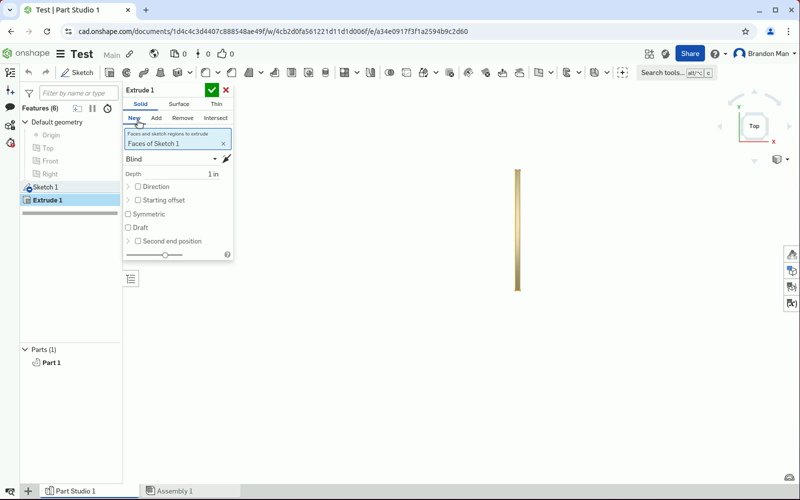
click(137, 120)
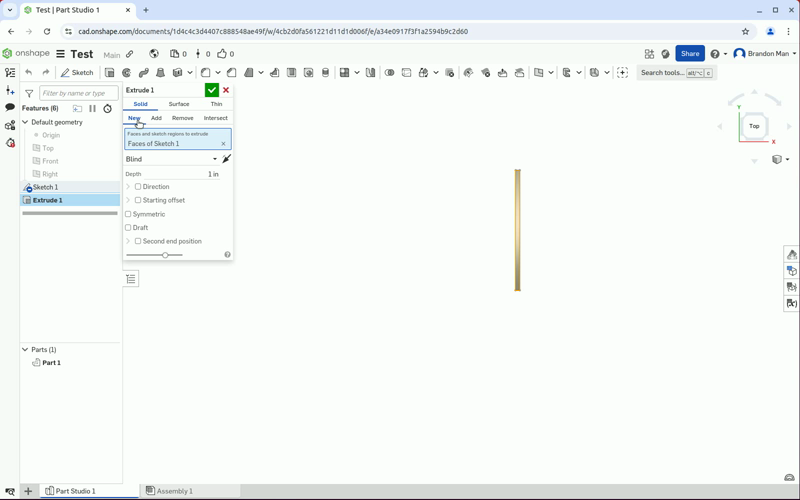
key(tab, 4)
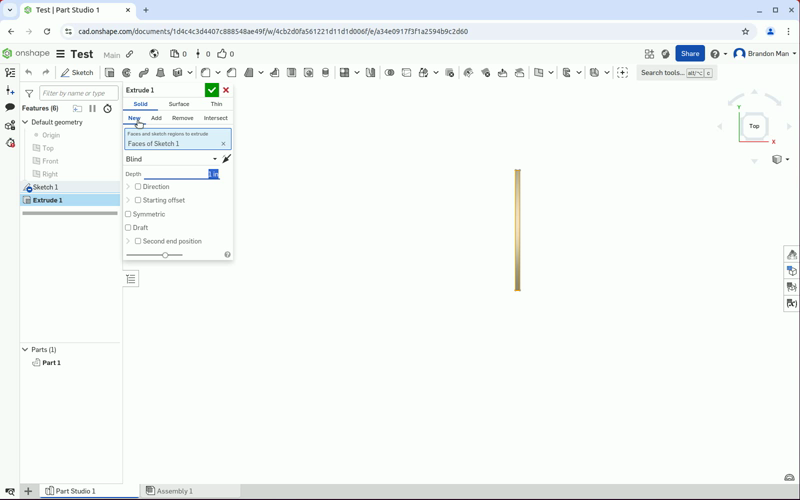
text(0.241)
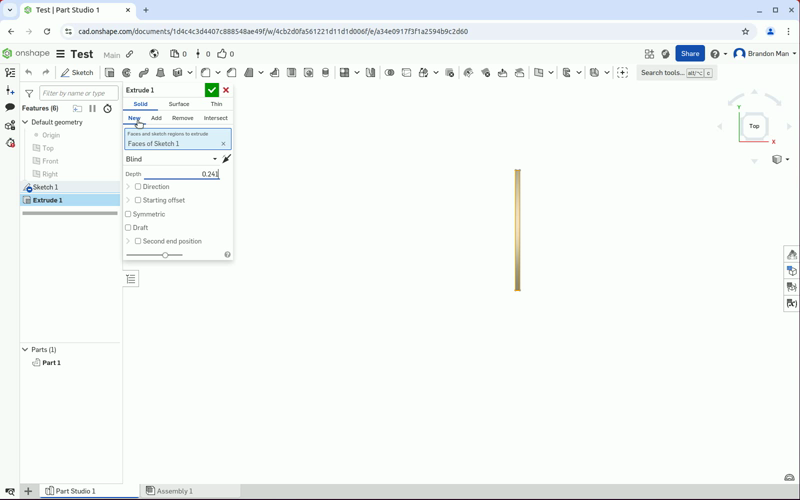
key(enter)
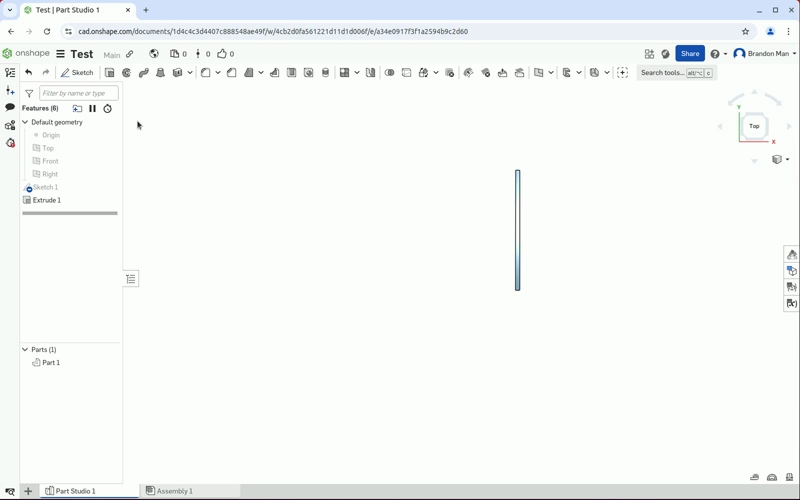
key(shift+h)
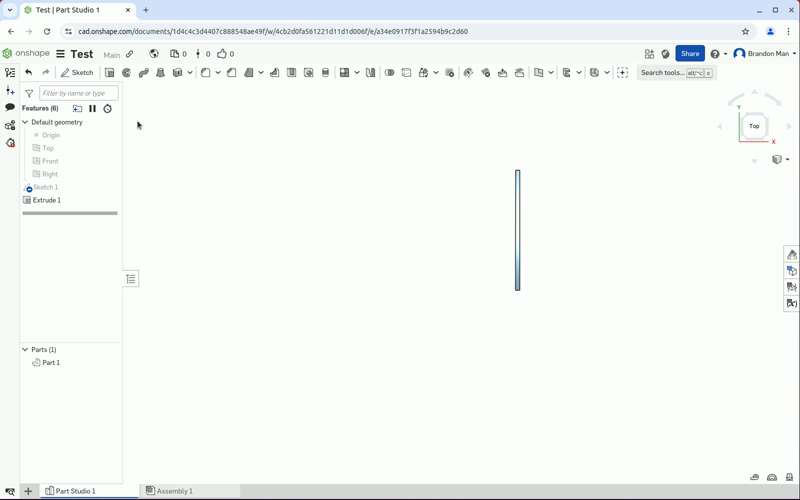
key(shift+h)
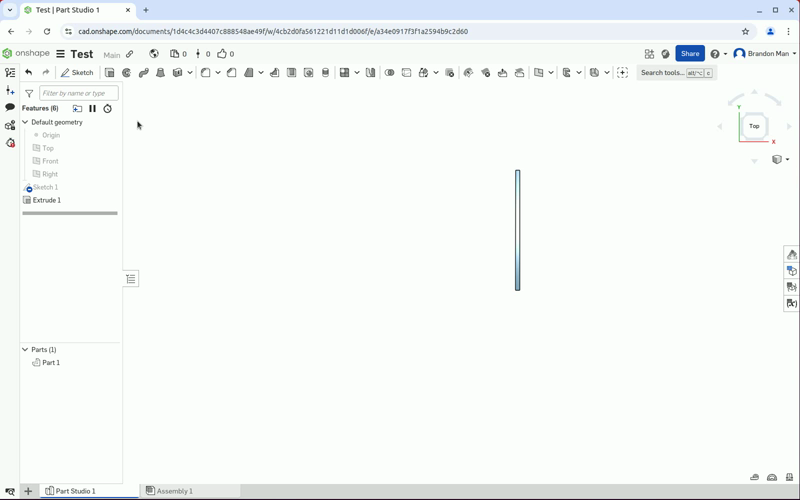
mouse_move(73, 189)
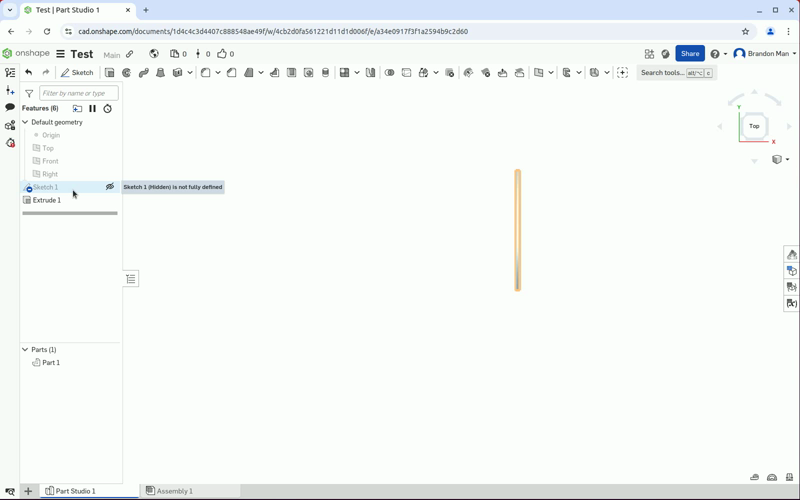
click(73, 189)
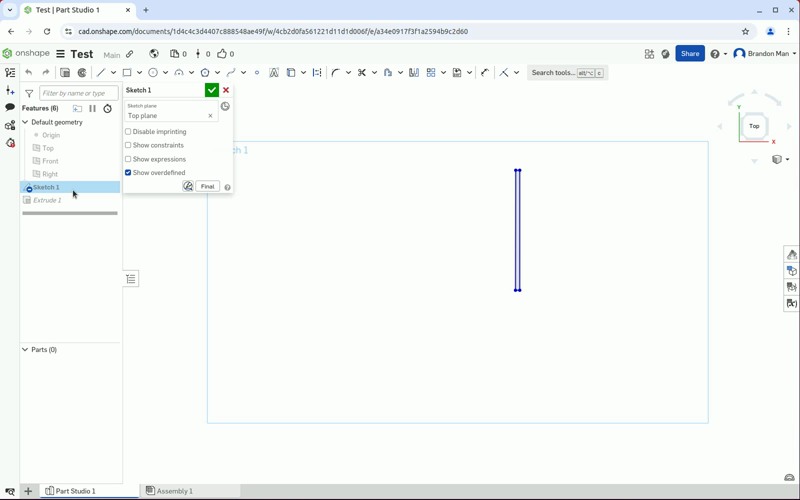
mouse_move(229, 92)
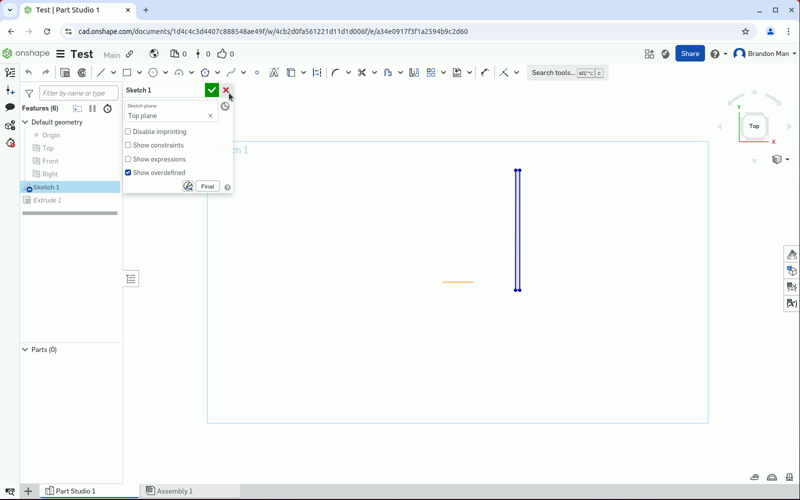
click(229, 92)
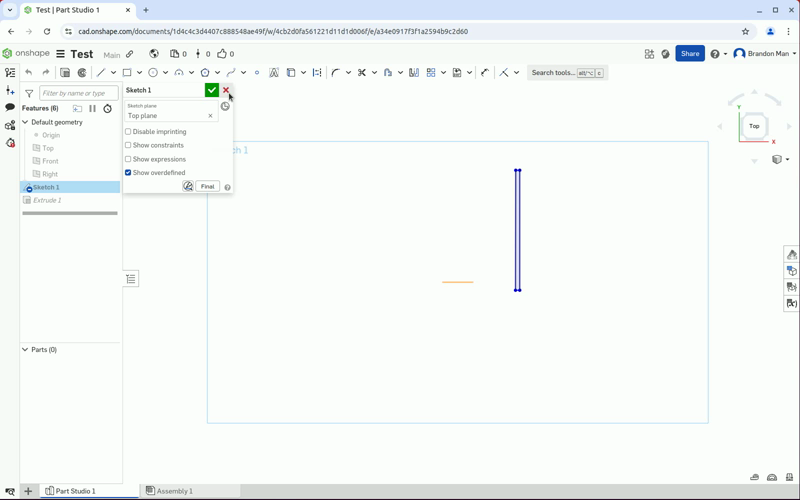
key(shift+s)
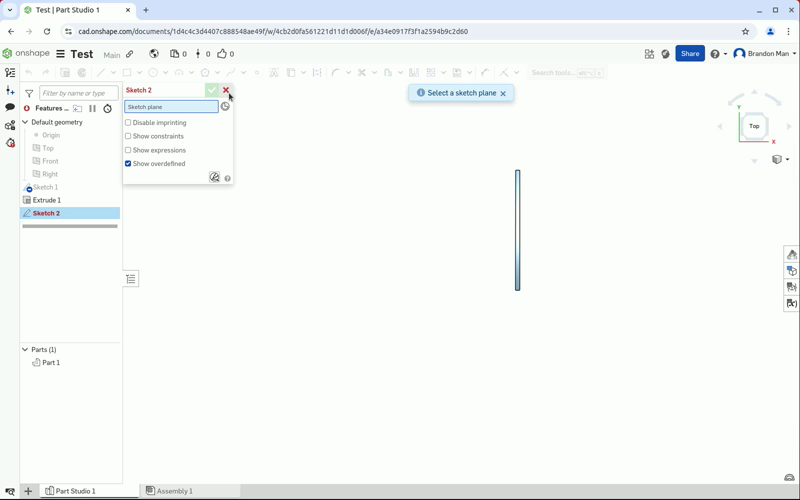
mouse_move(73, 150)
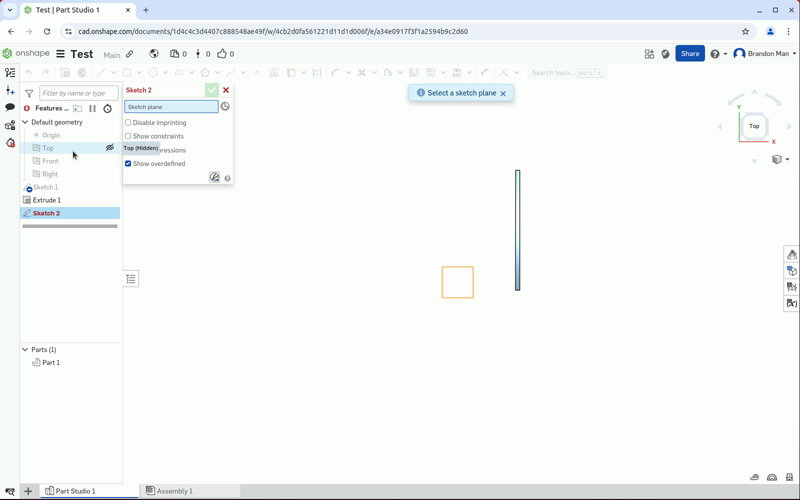
click(73, 150)
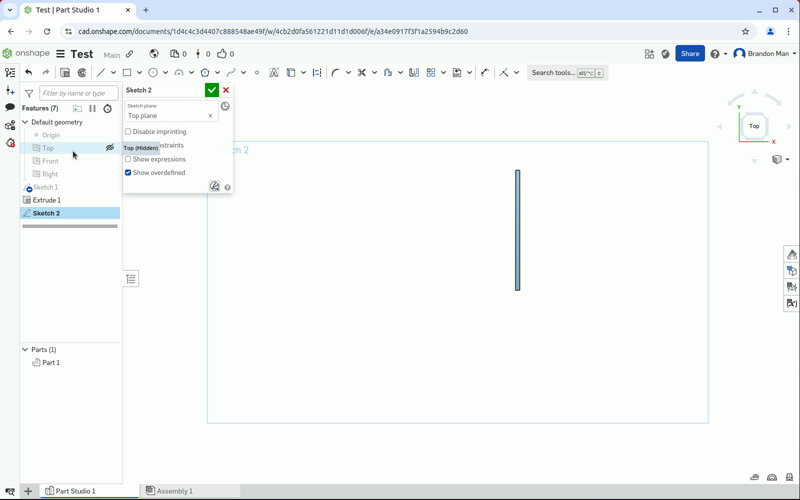
mouse_move(73, 352)
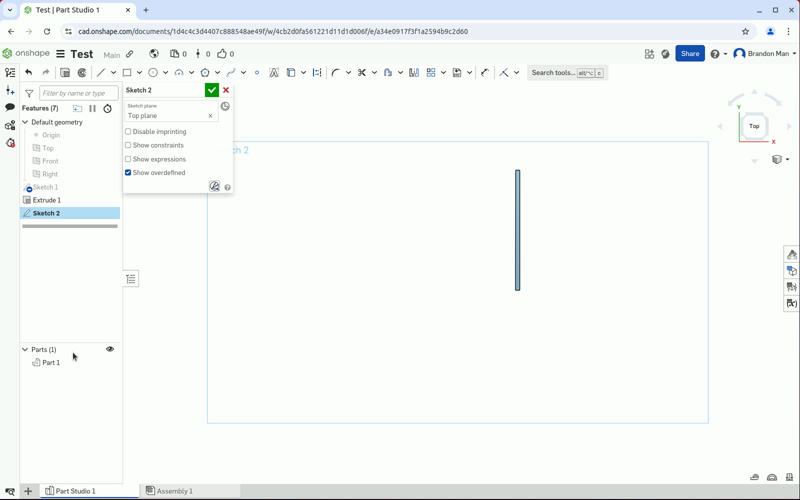
key(y)
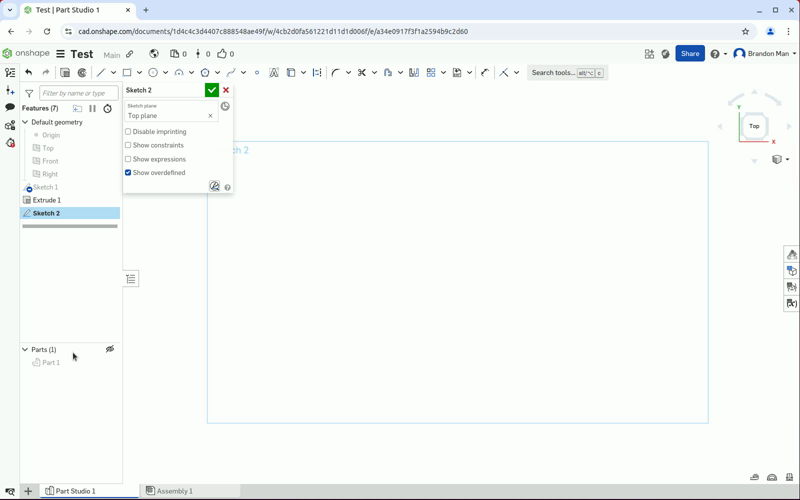
key(l)
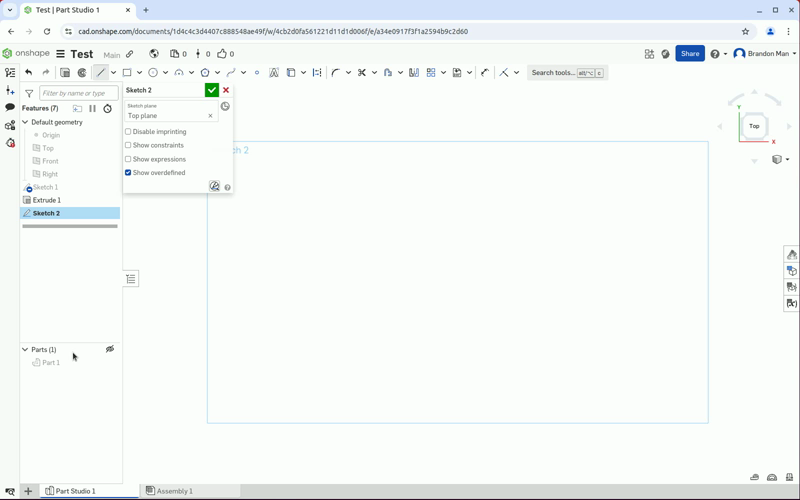
key_down(shift)
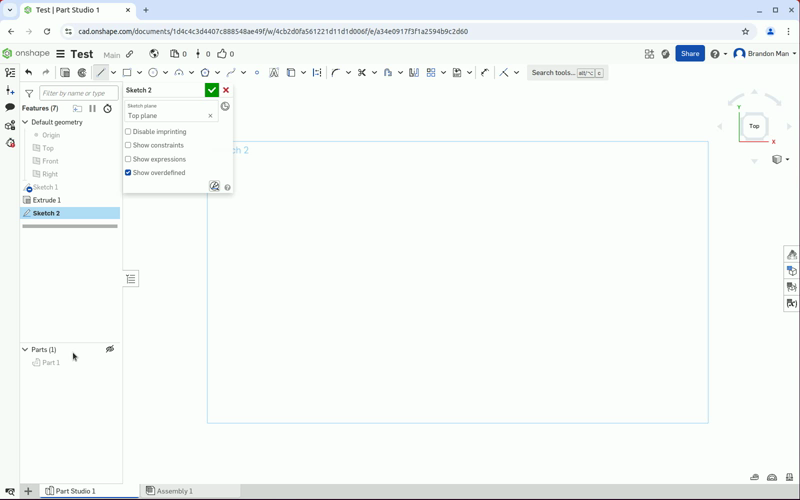
mouse_move(447, 288)
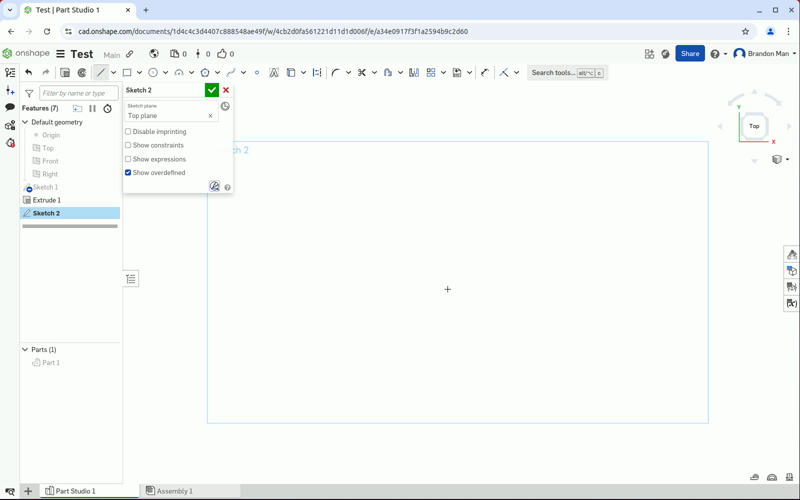
click(447, 288)
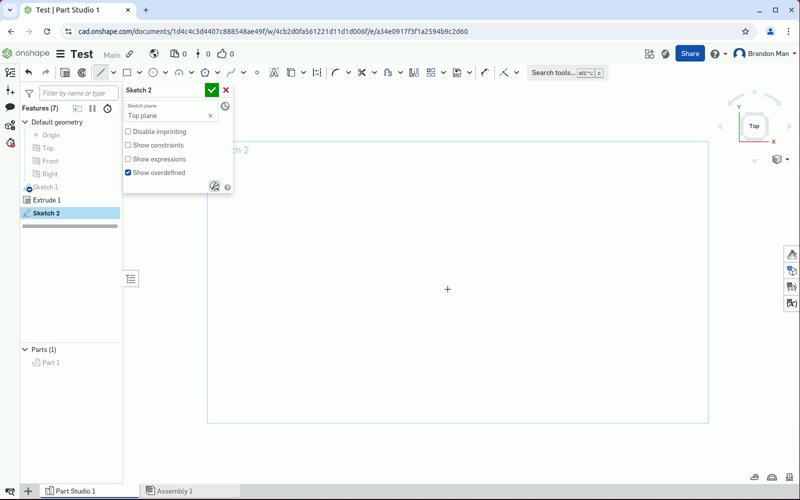
key_up(shift)
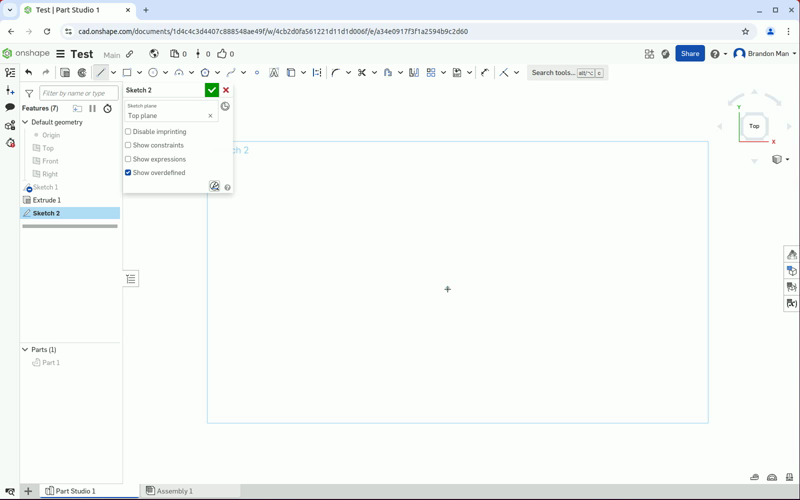
key_down(shift)
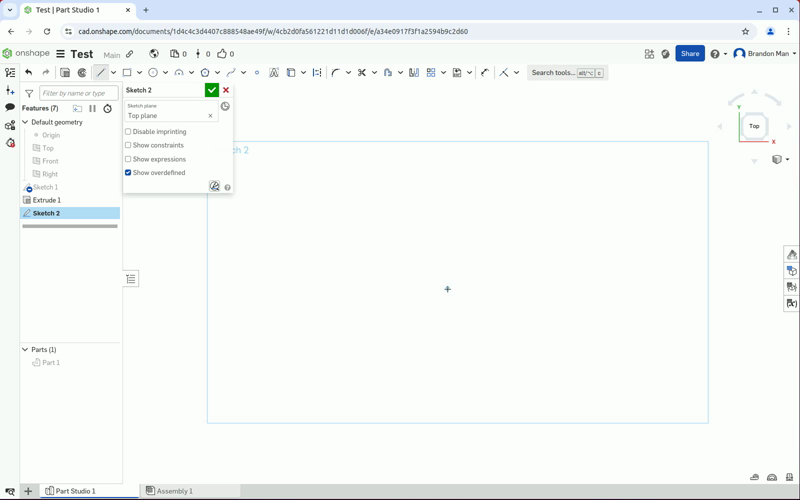
mouse_move(477, 288)
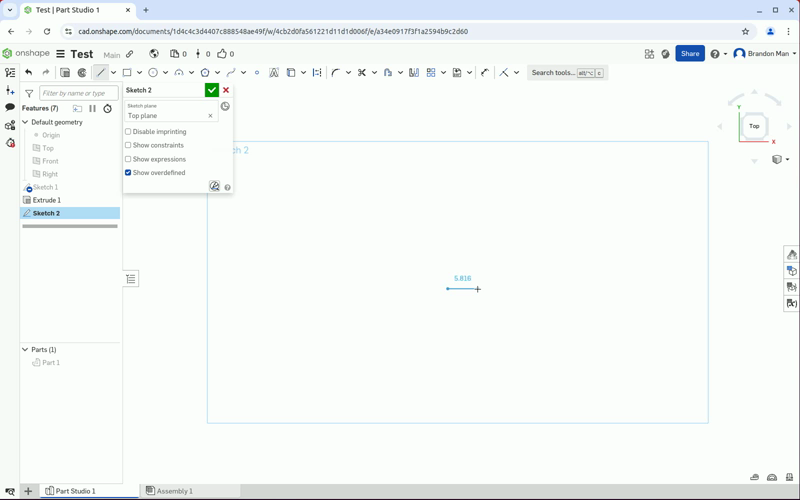
mouse_move(488, 288)
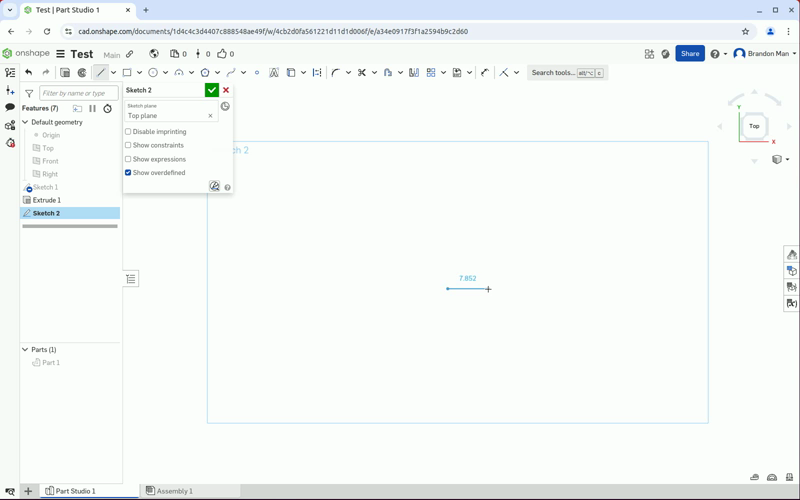
click(488, 288)
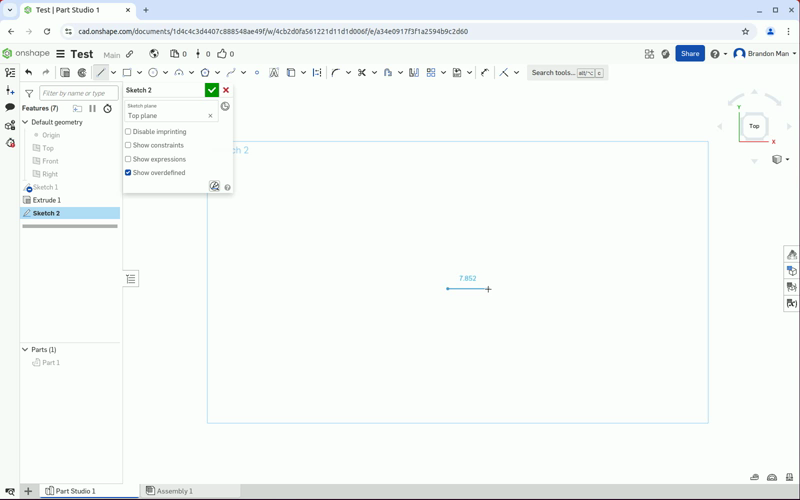
key_up(shift)
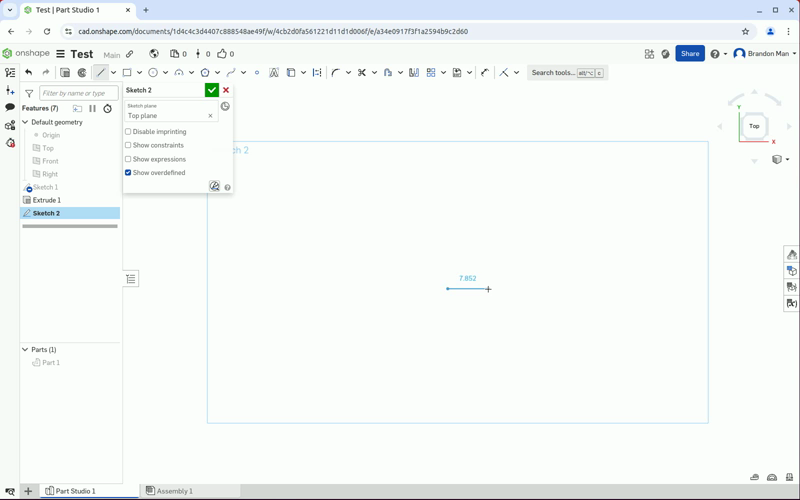
key_down(shift)
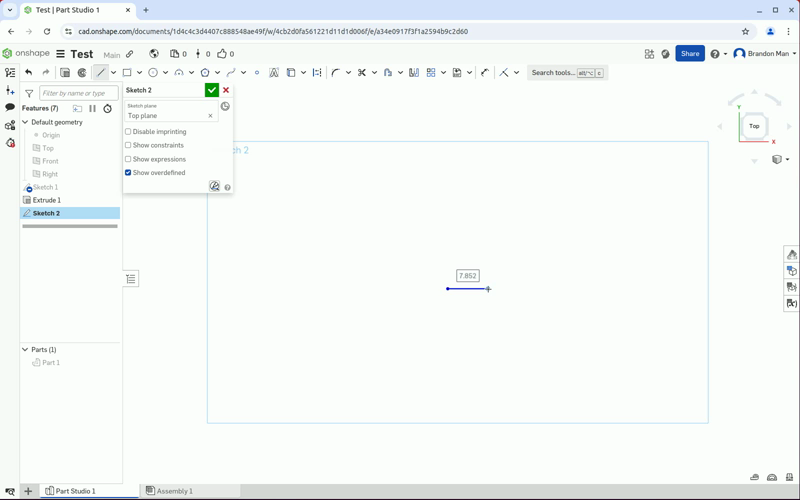
mouse_move(488, 208)
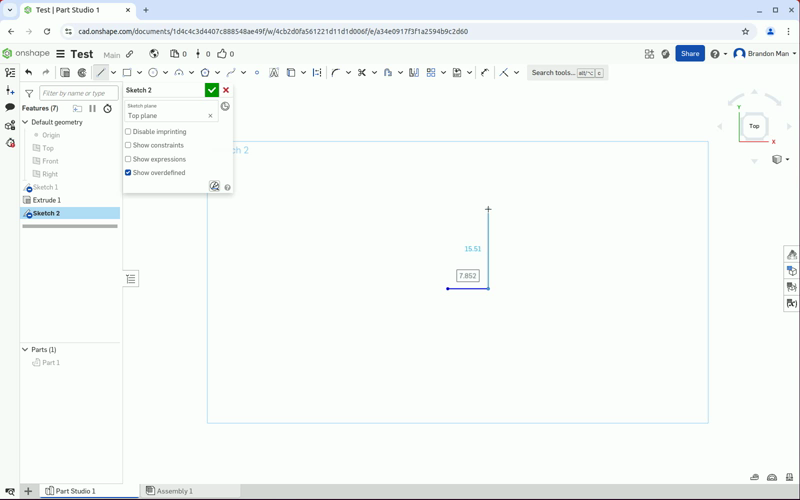
click(488, 208)
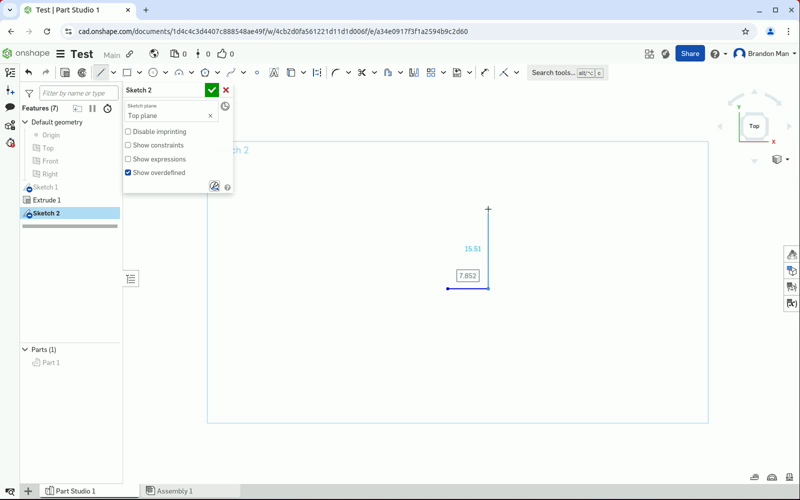
key_up(shift)
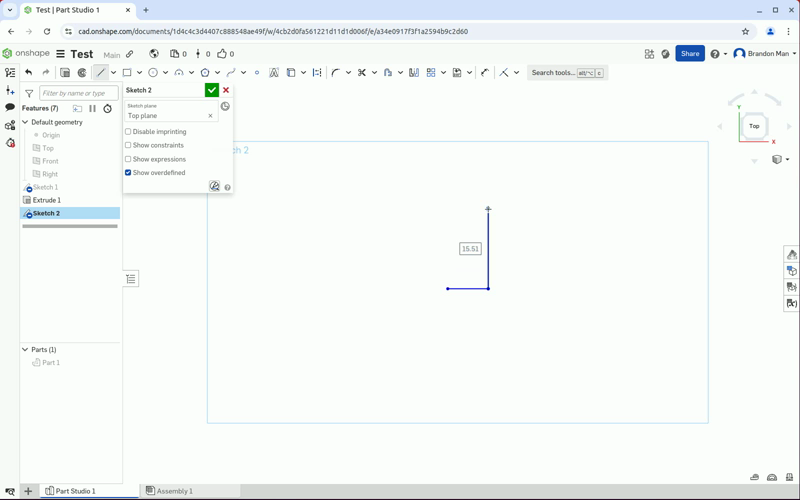
key_down(shift)
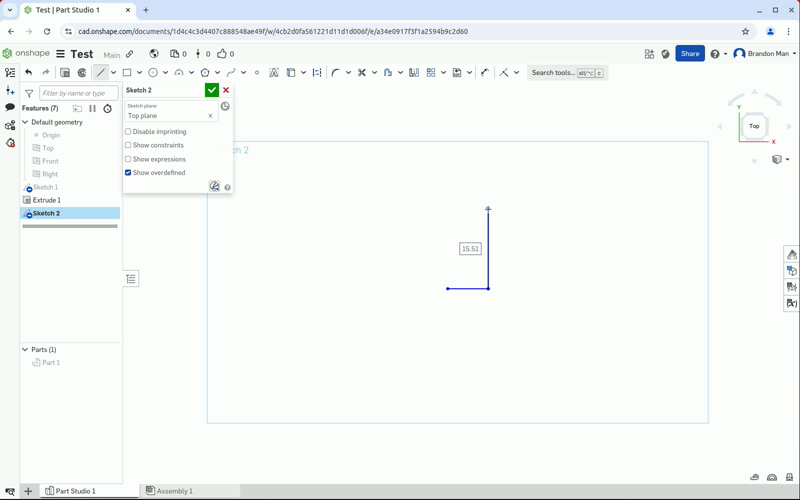
mouse_move(518, 208)
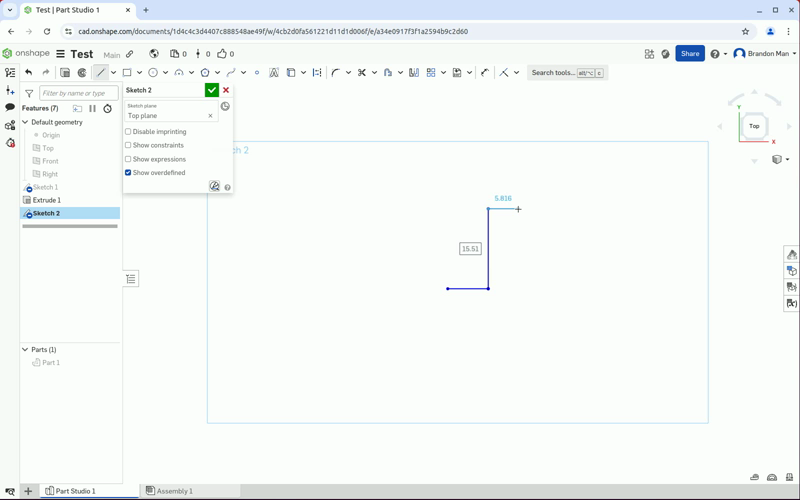
mouse_move(447, 208)
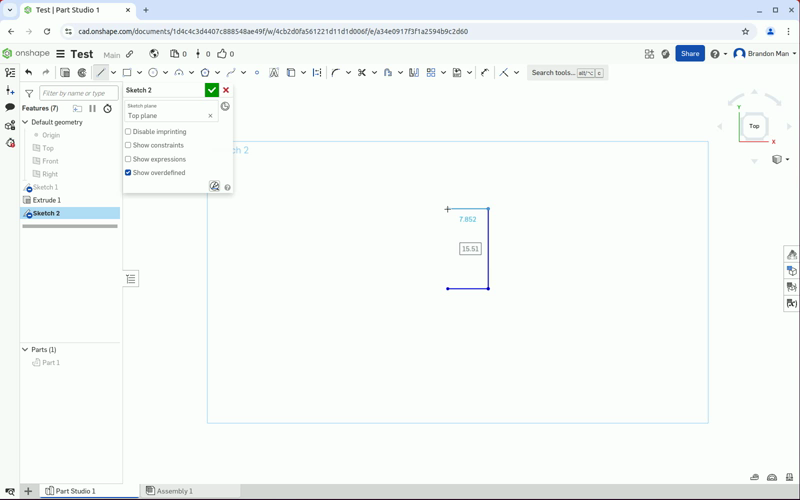
click(447, 208)
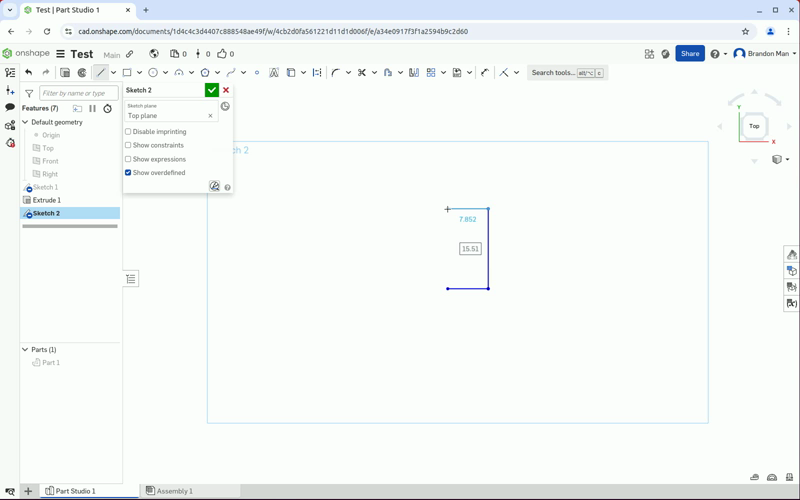
key_up(shift)
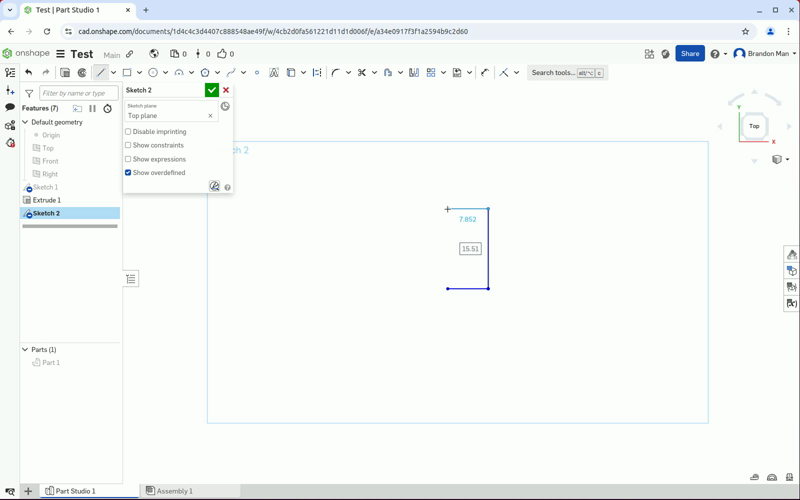
key_down(shift)
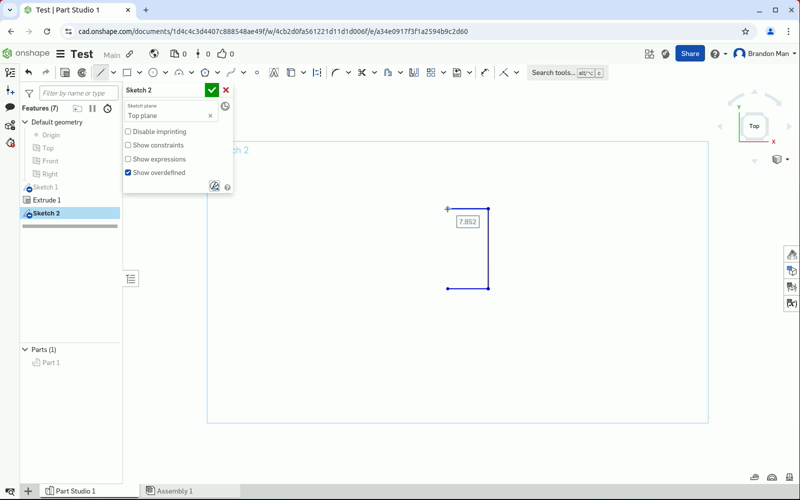
mouse_move(447, 288)
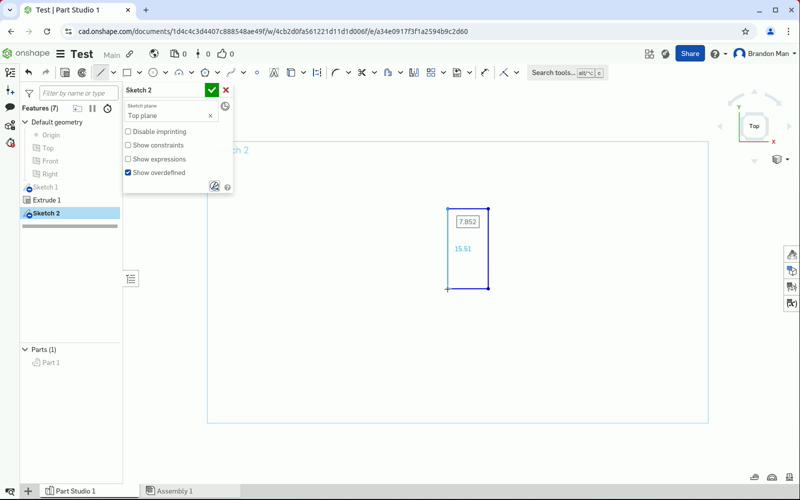
key_up(shift)
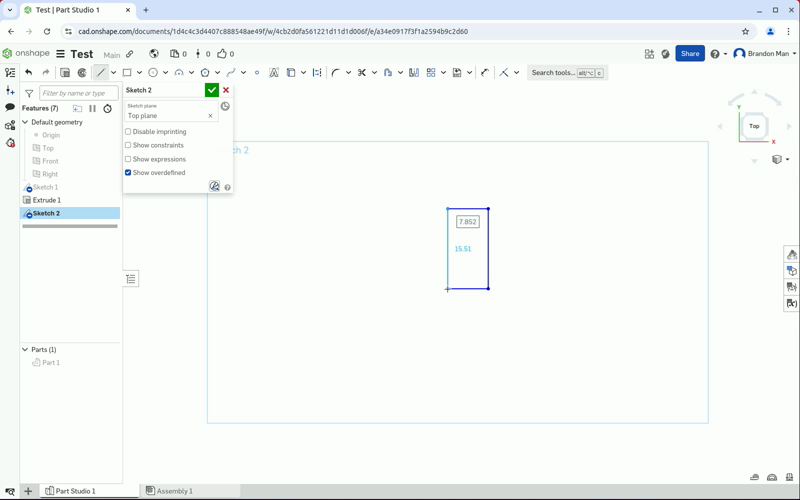
click(447, 288)
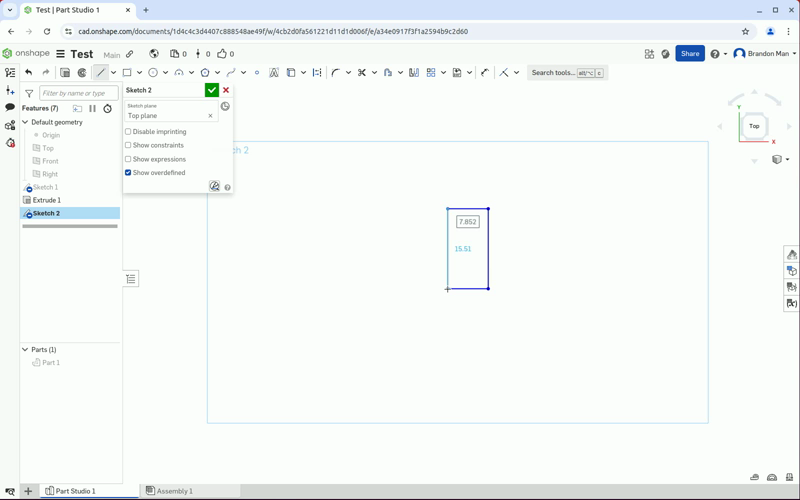
key(esc)
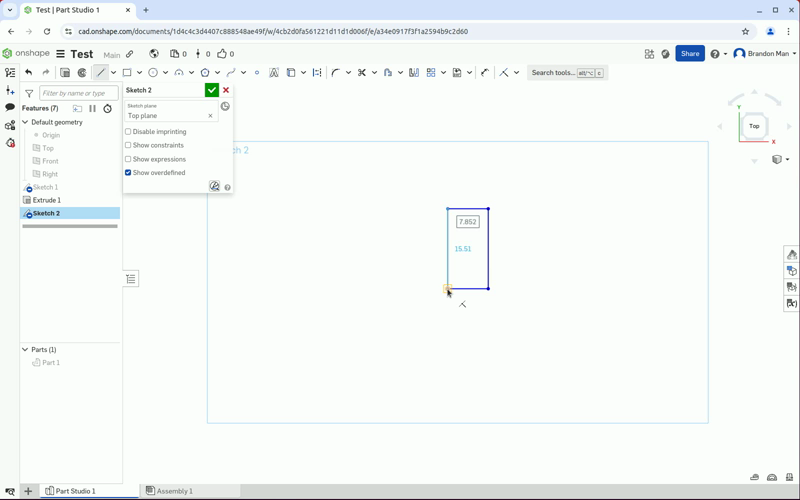
mouse_move(482, 219)
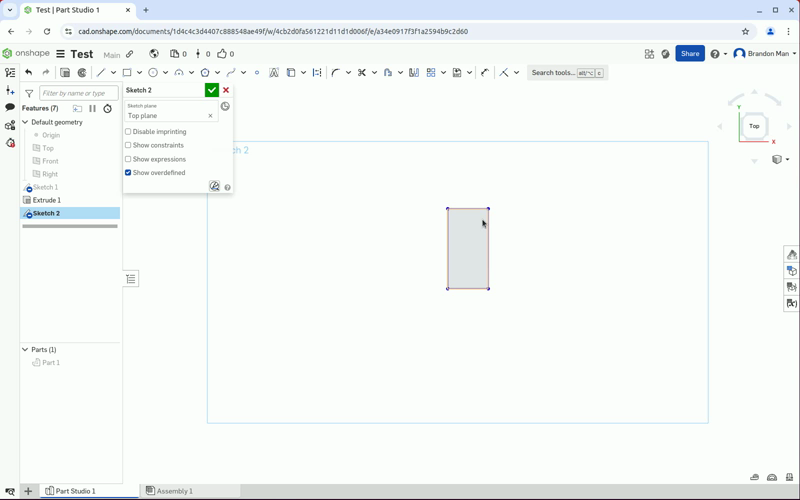
click(482, 219)
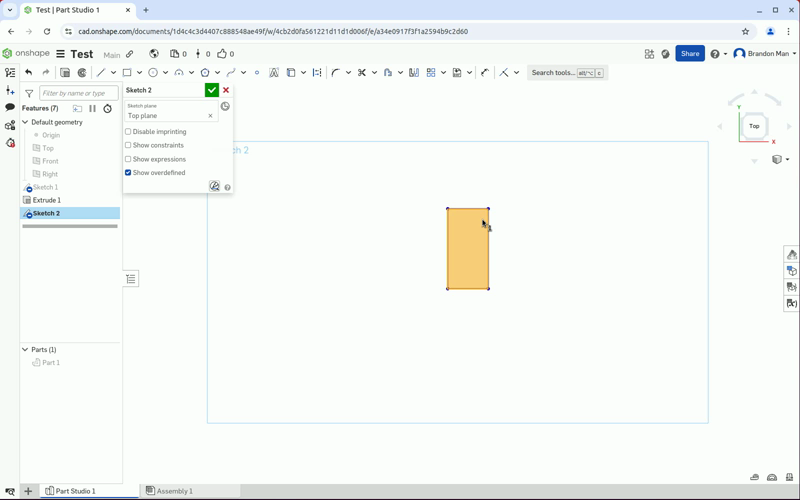
mouse_move(73, 352)
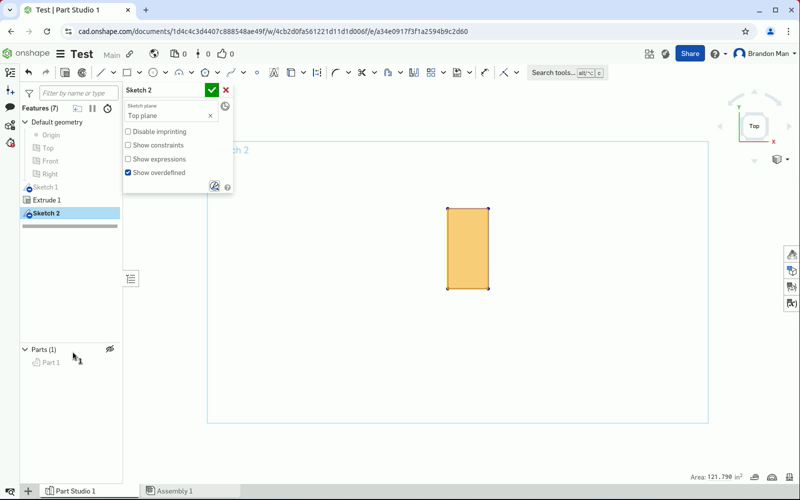
key(shift+y)
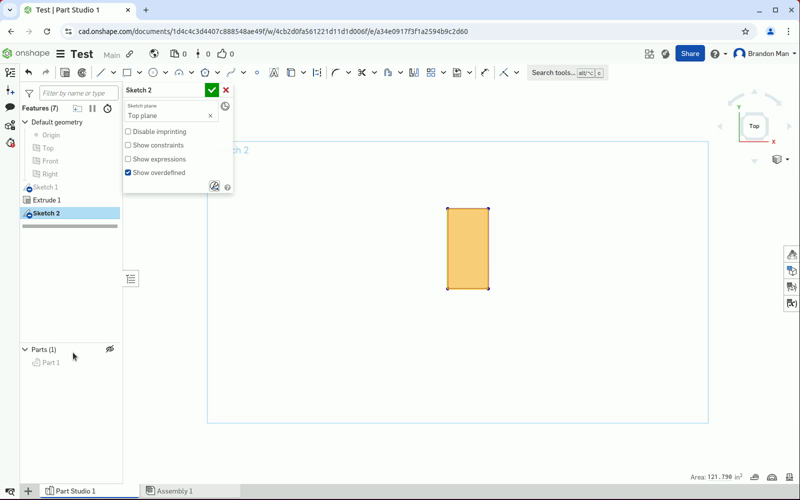
key(shift+e)
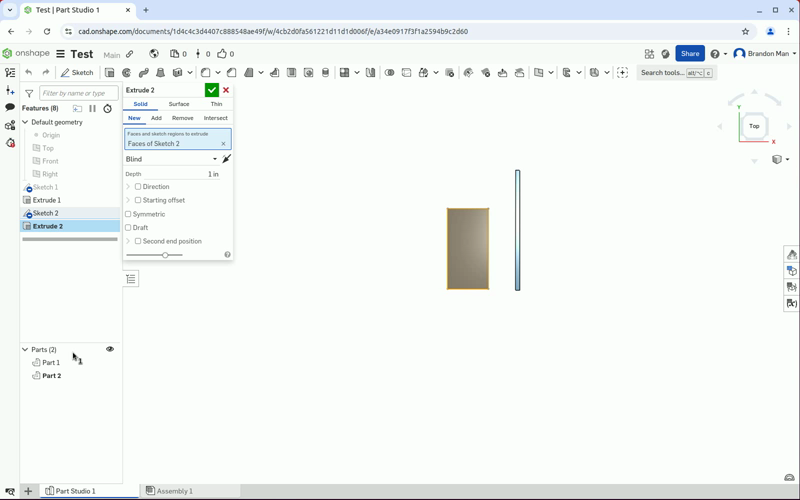
mouse_move(143, 106)
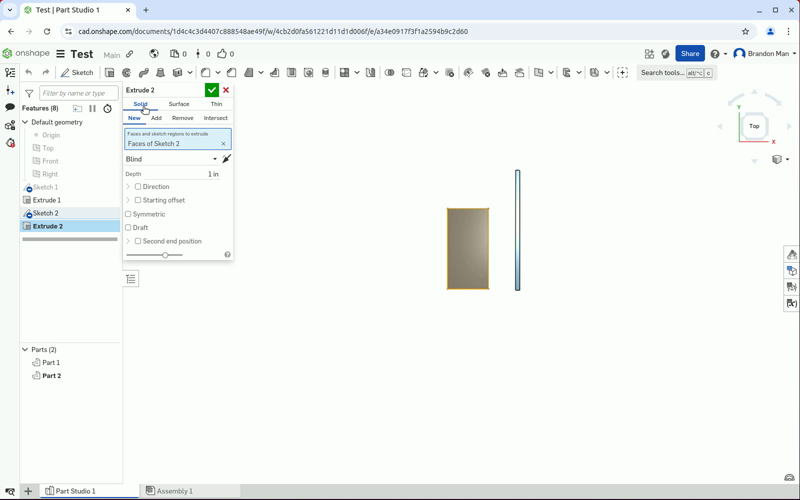
click(143, 106)
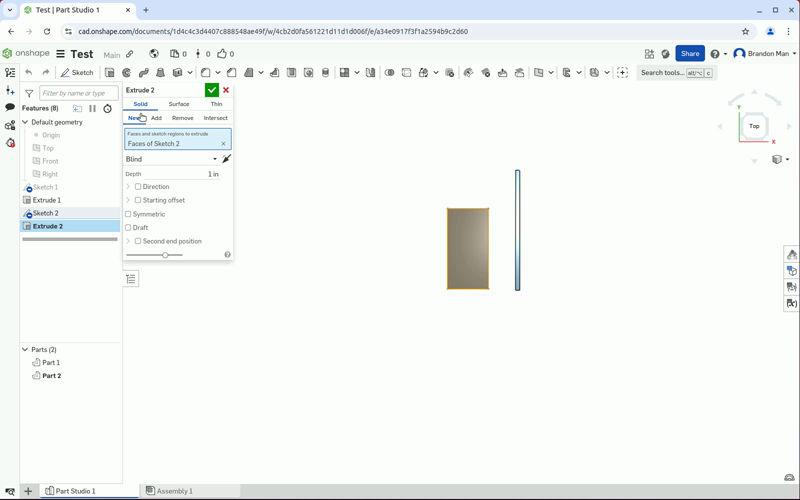
mouse_move(137, 120)
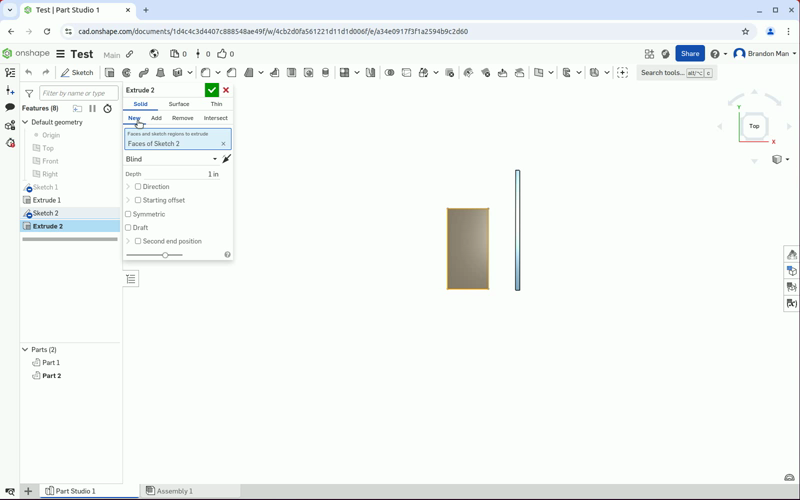
click(137, 120)
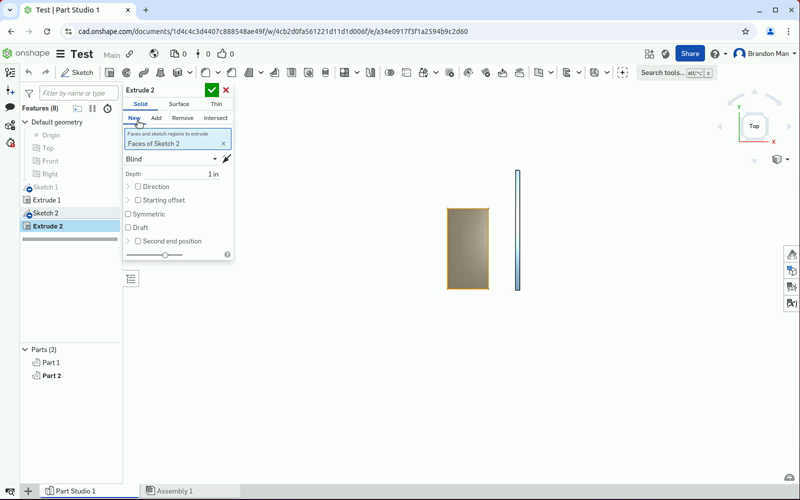
key(tab, 4)
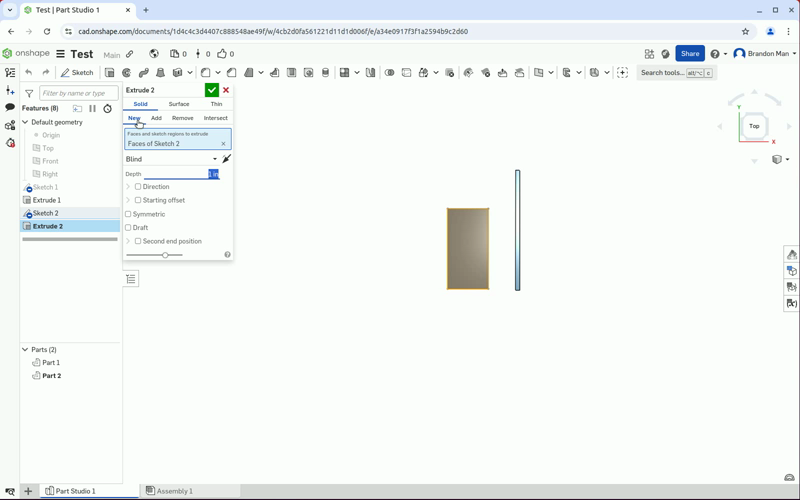
text(0.241)
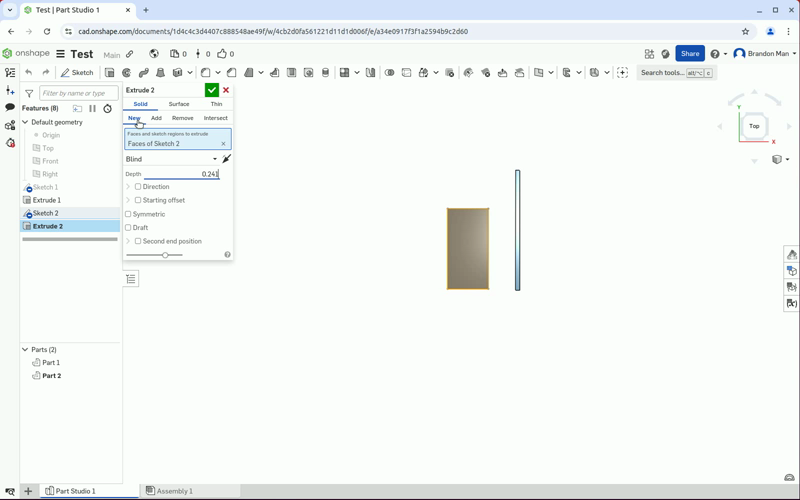
key(enter)
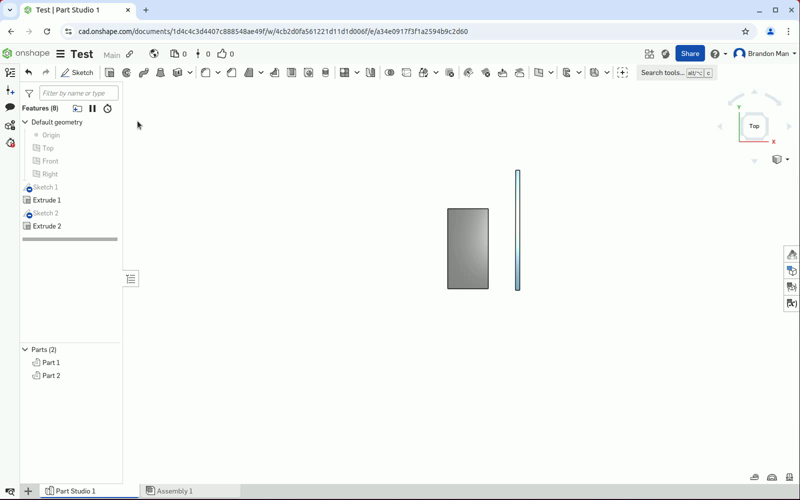
key(shift+h)
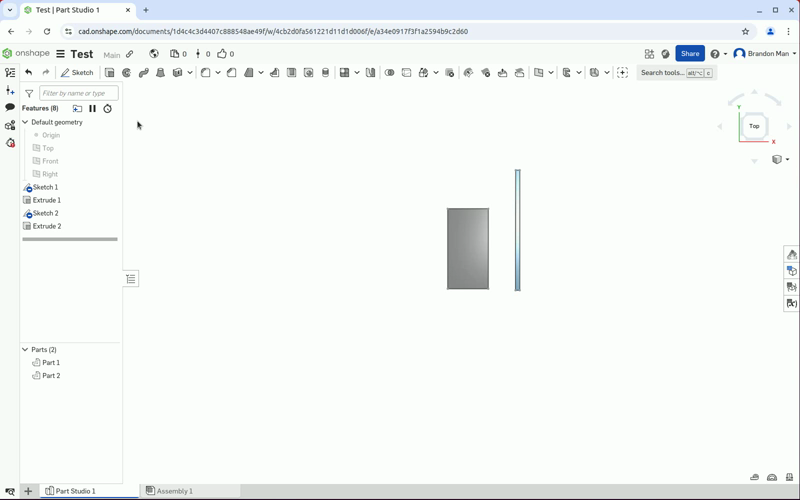
key(shift+h)
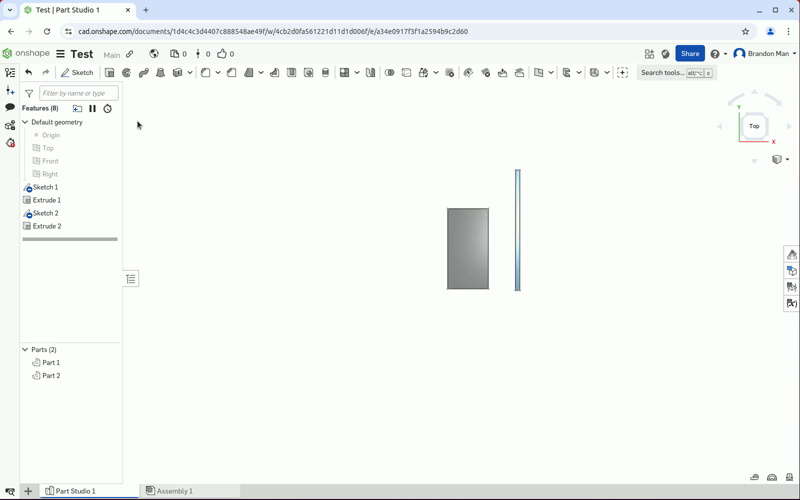
key(shift+7)
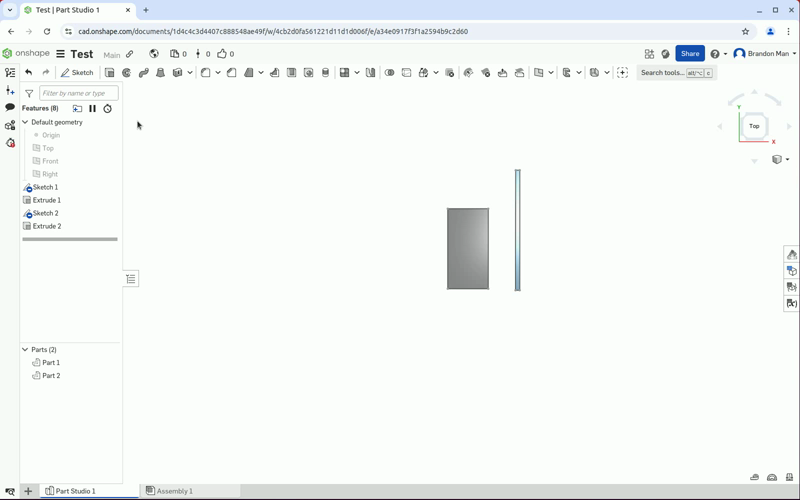
key(up, 3)
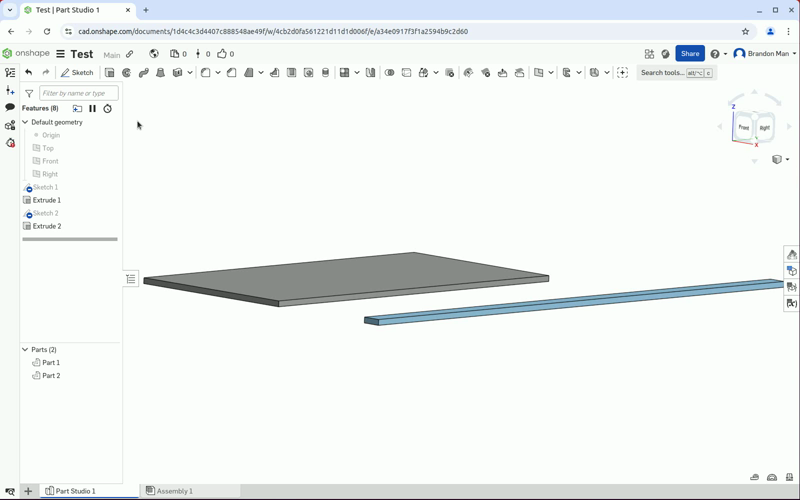
key(left, 3)
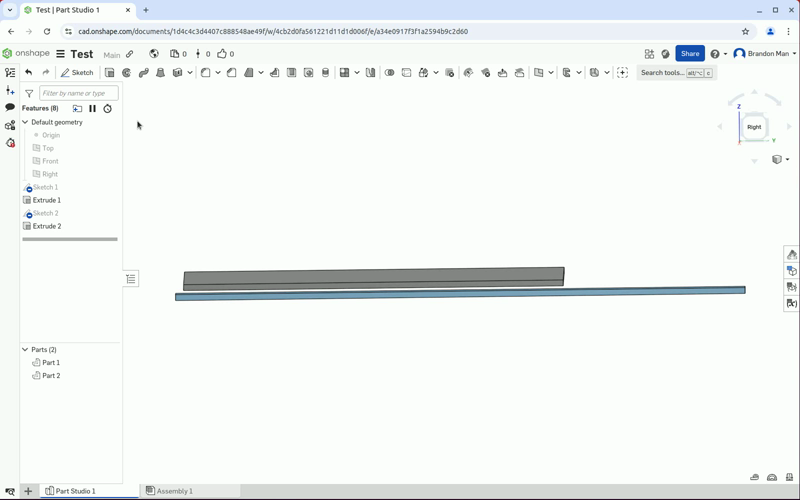
key(right, 3)
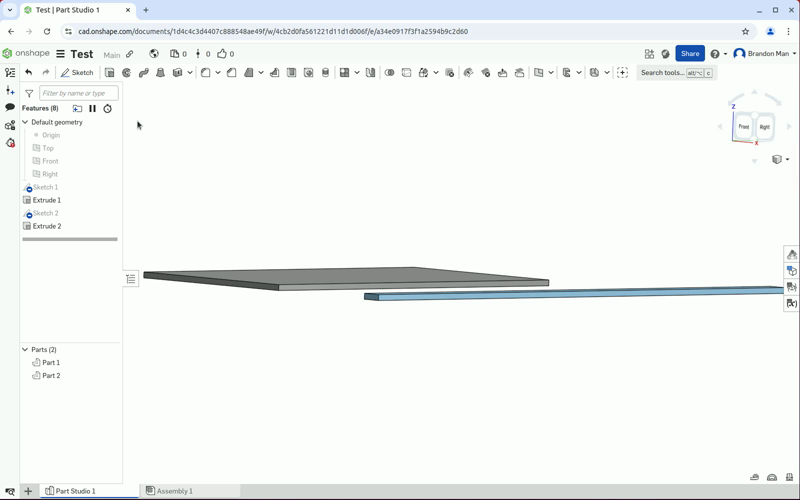
key(down, 3)
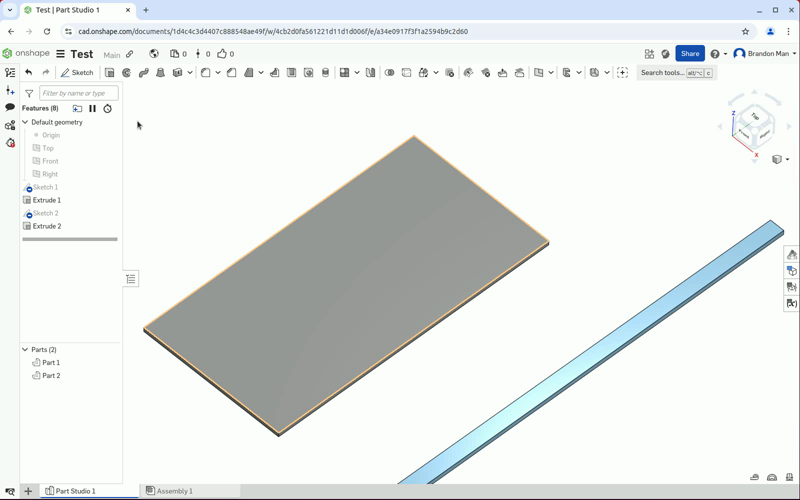
mouse_move(73, 189)
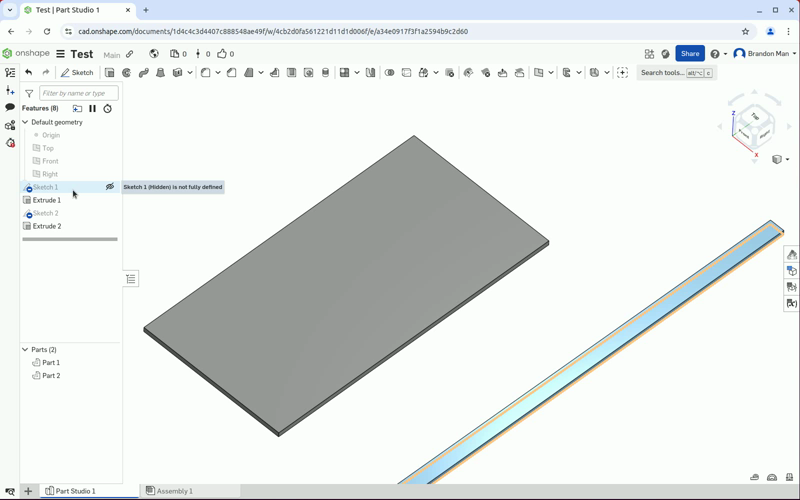
click(73, 189)